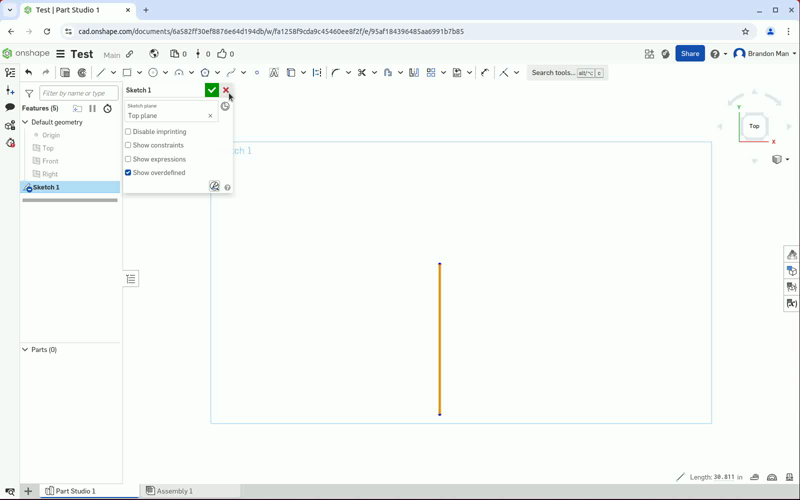
key(shift+h)
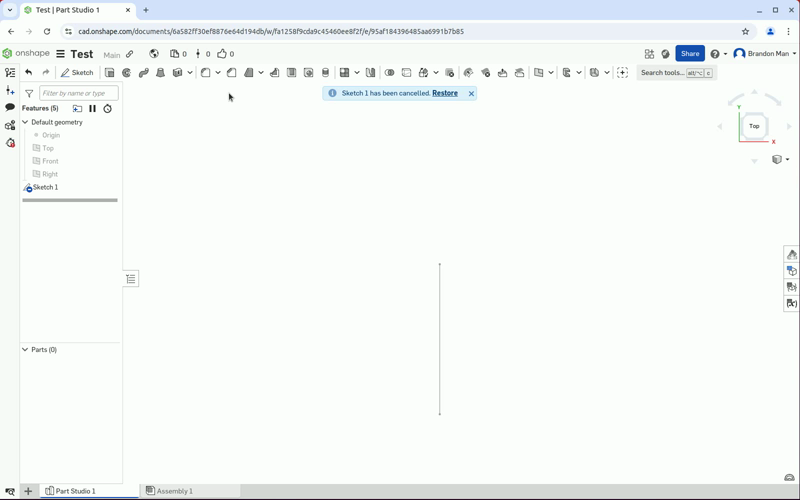
mouse_move(73, 352)
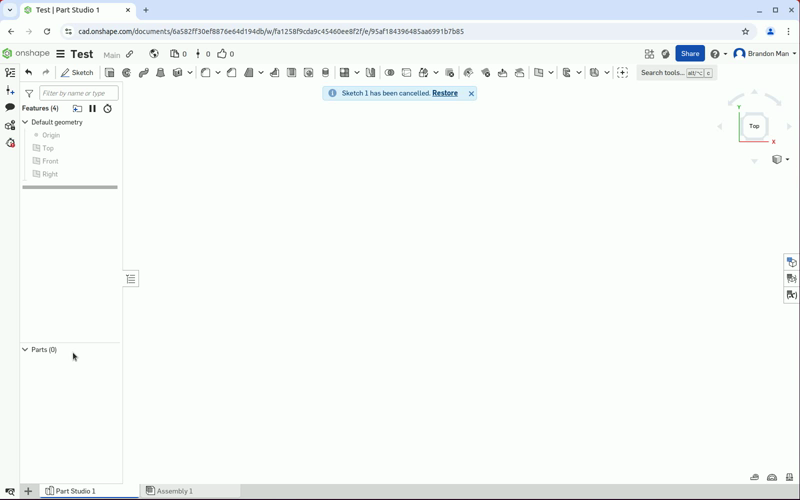
key(y)
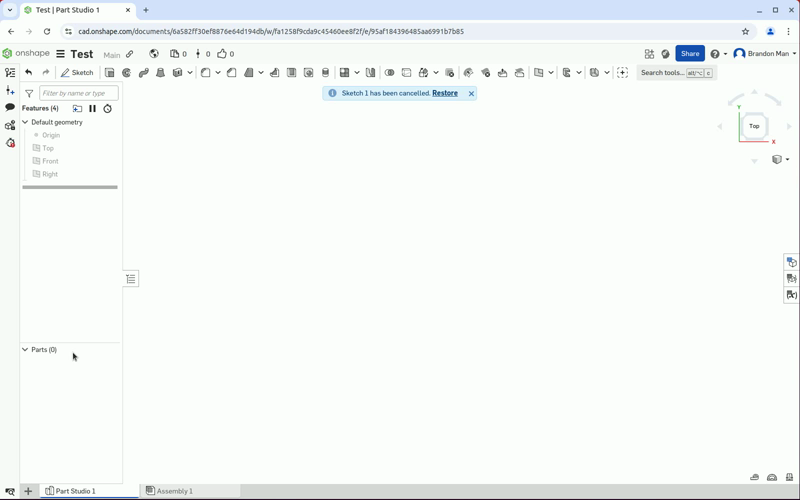
key(shift+p)
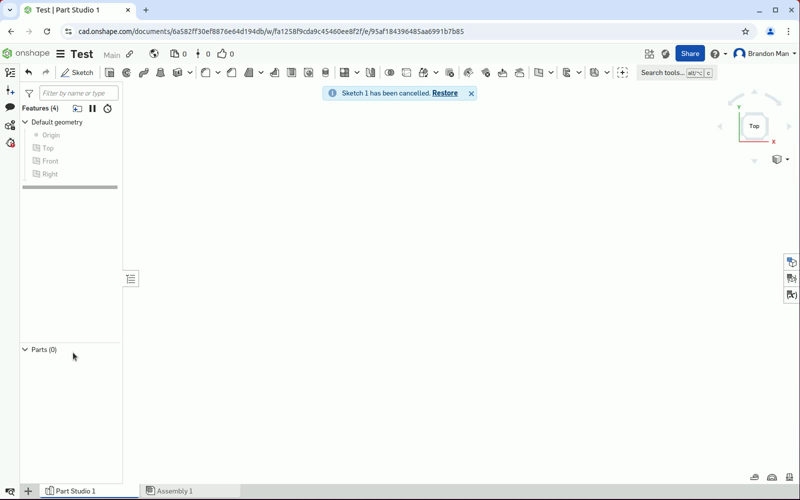
key(space)
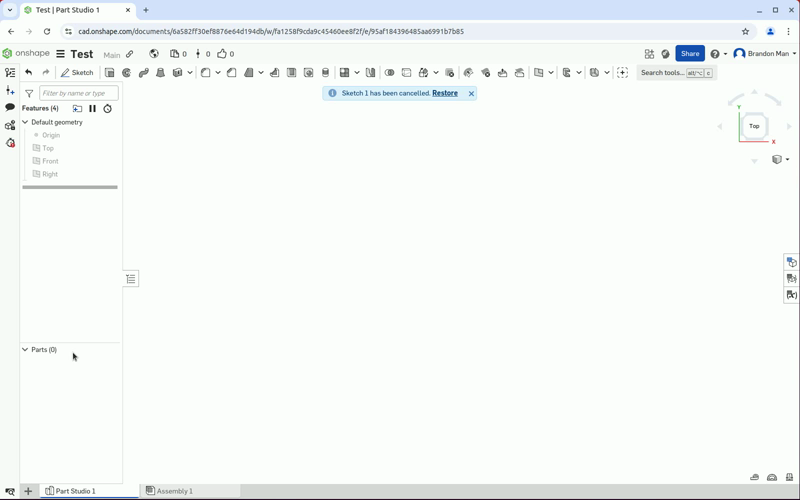
key_down(shift)
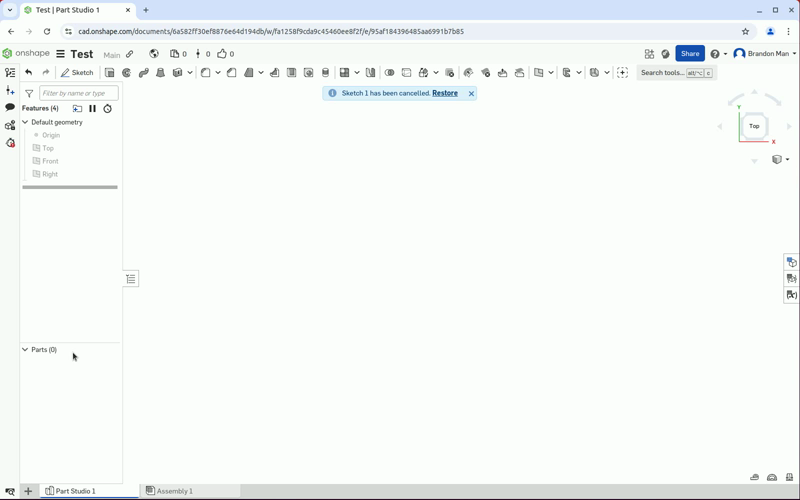
key(up)
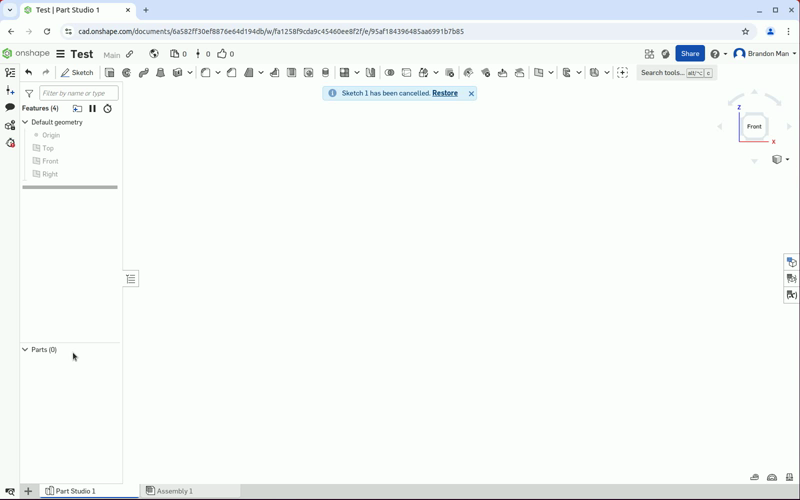
key_up(shift)
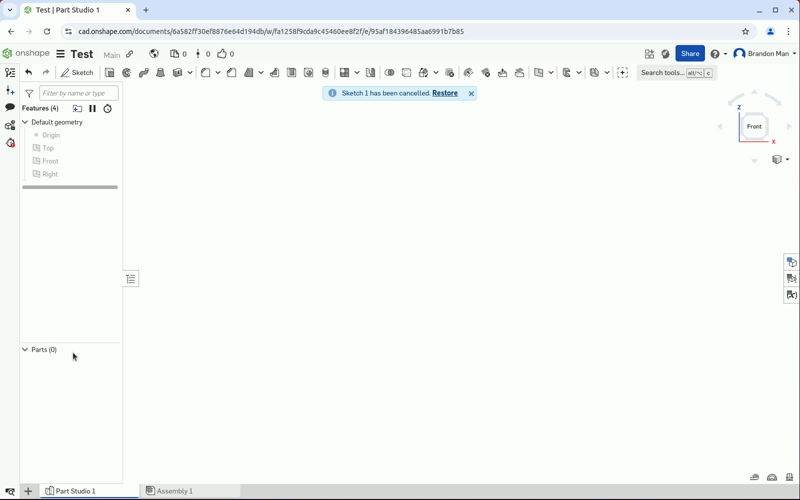
mouse_move(73, 352)
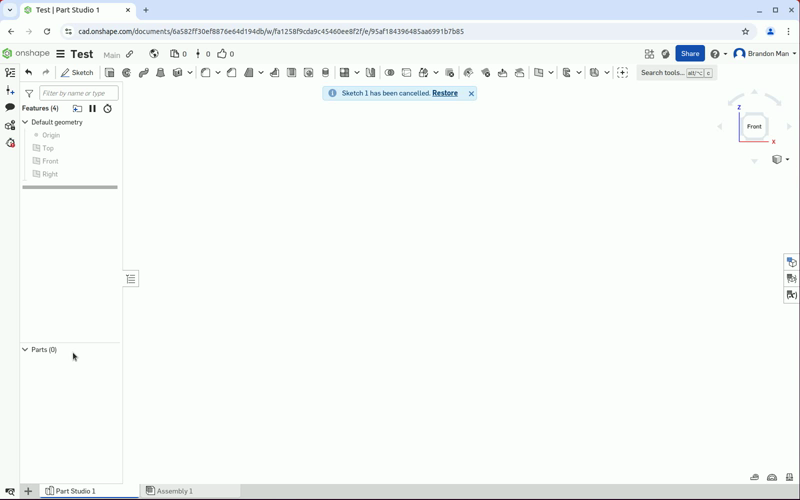
key(shift+y)
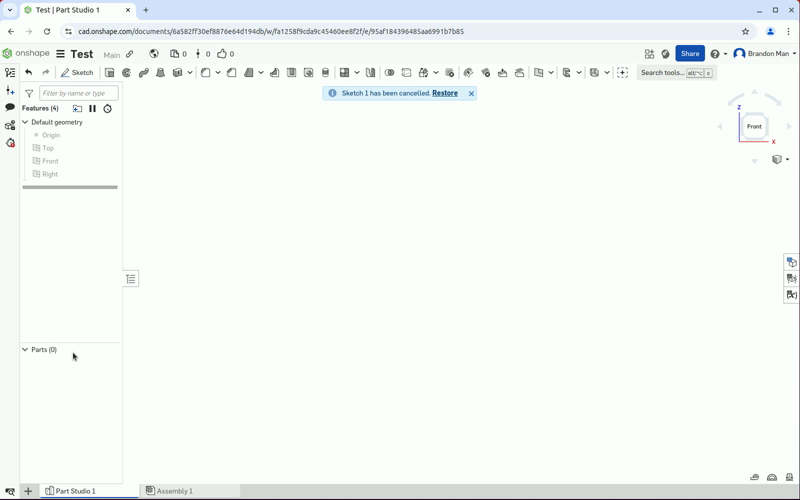
key(shift+s)
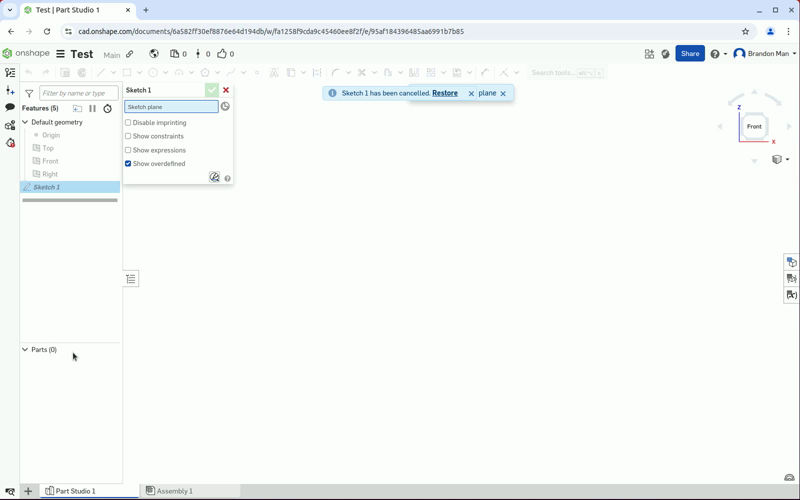
mouse_move(73, 163)
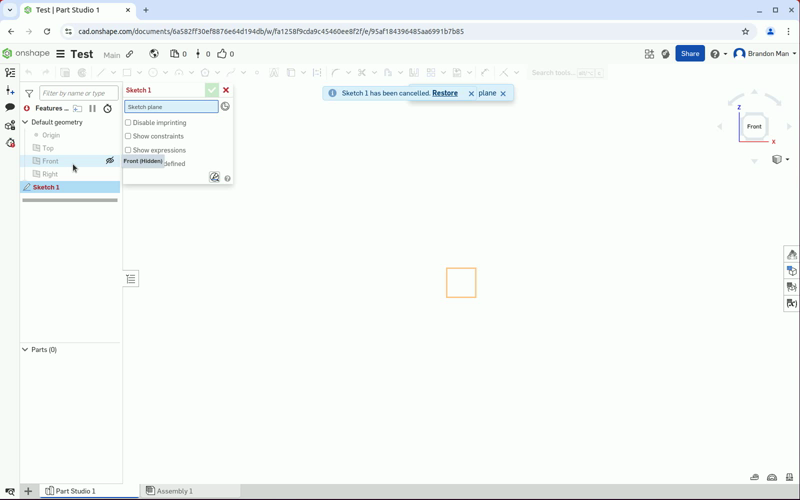
click(73, 163)
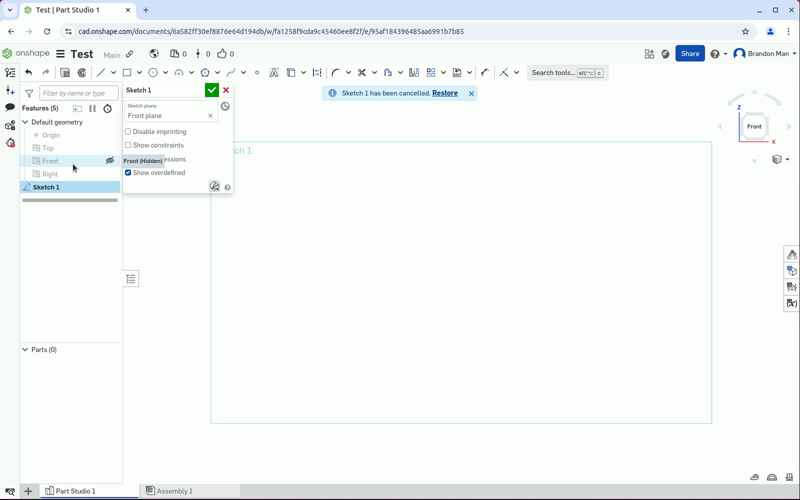
mouse_move(73, 352)
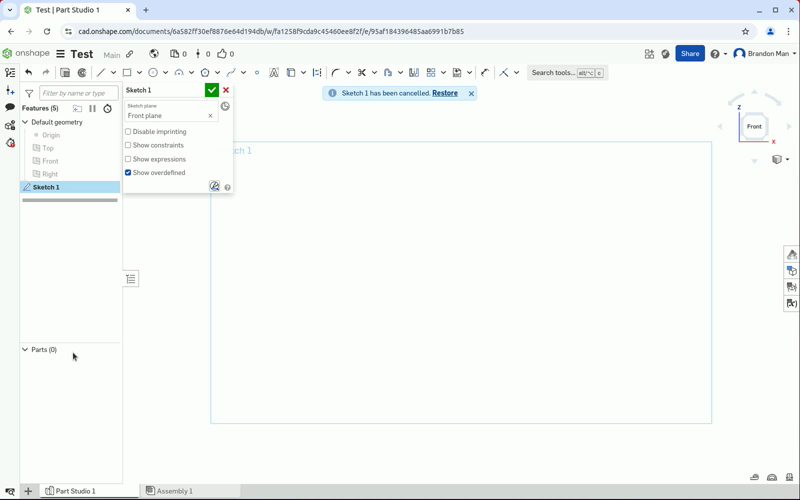
key(y)
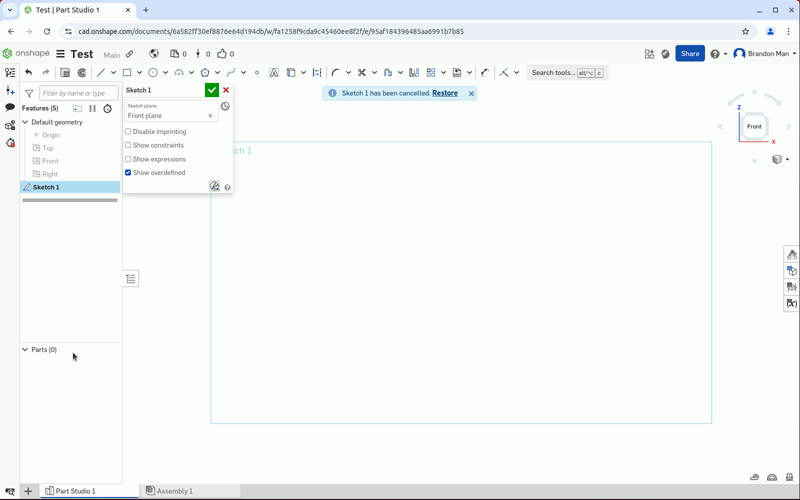
key(l)
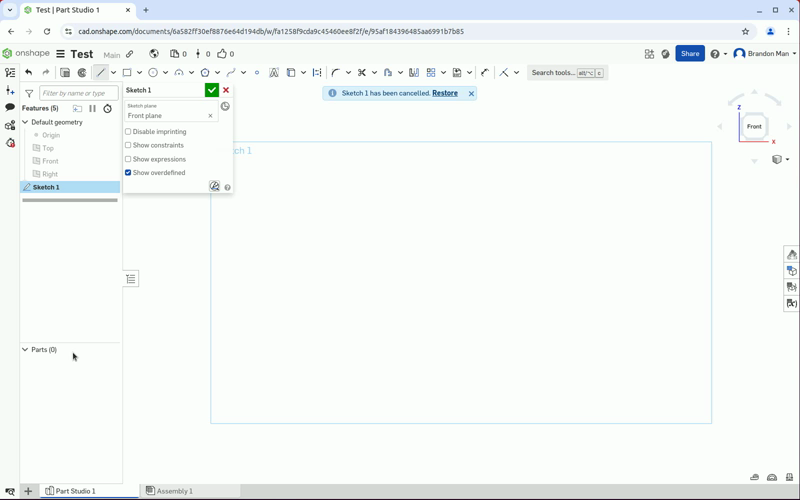
key_down(shift)
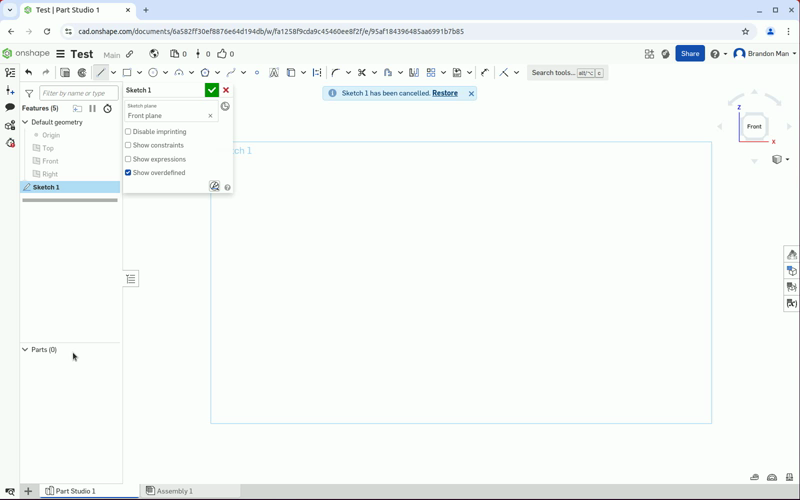
mouse_move(389, 308)
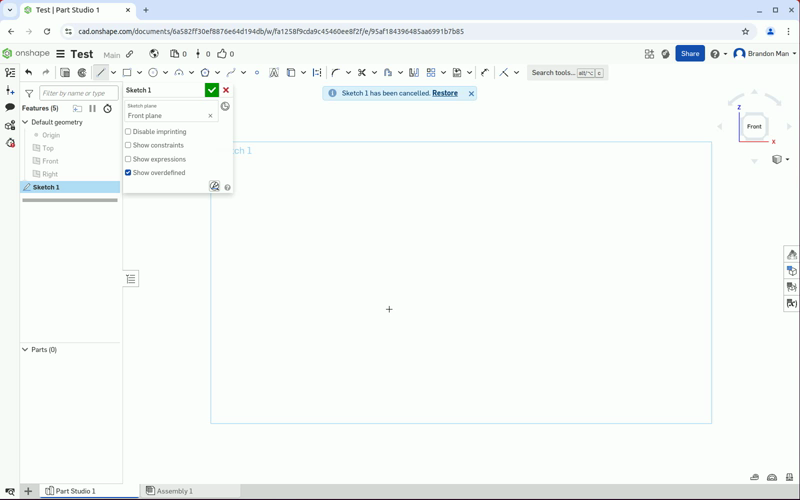
click(389, 308)
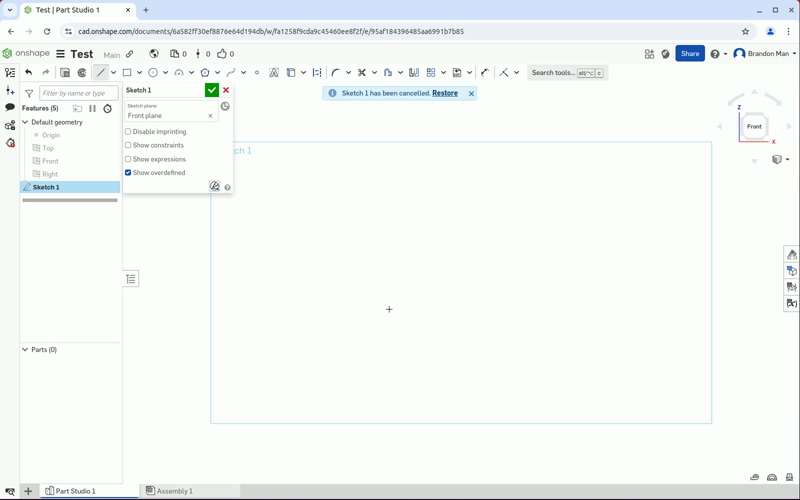
key_up(shift)
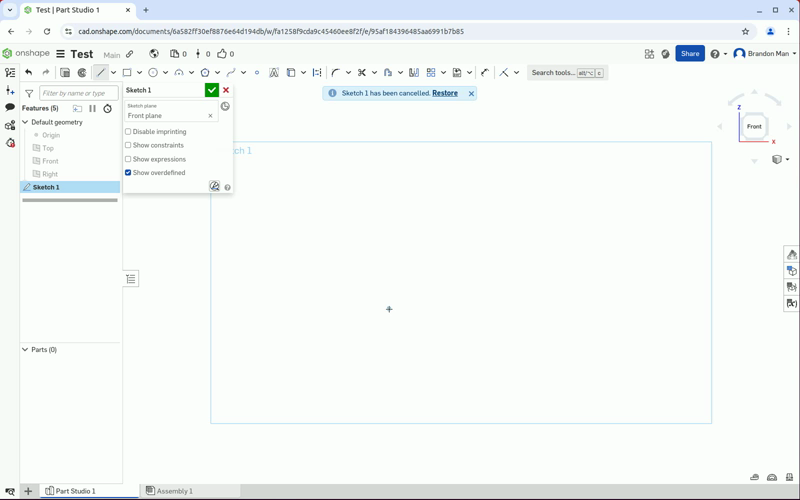
key_down(shift)
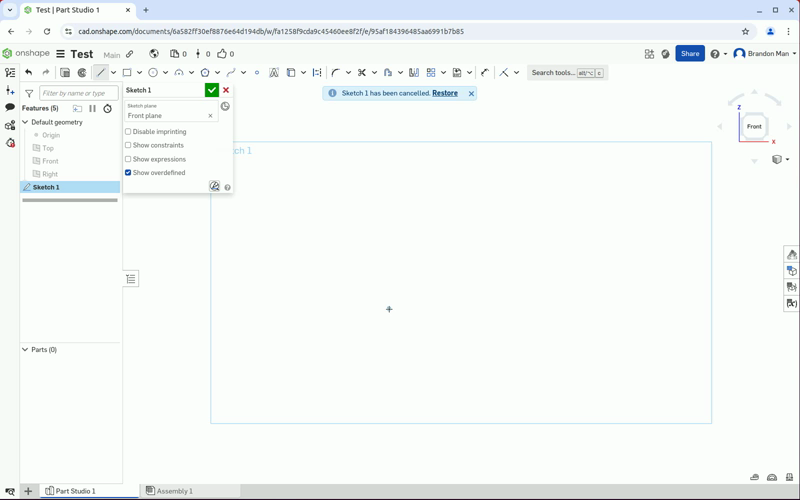
mouse_move(521, 308)
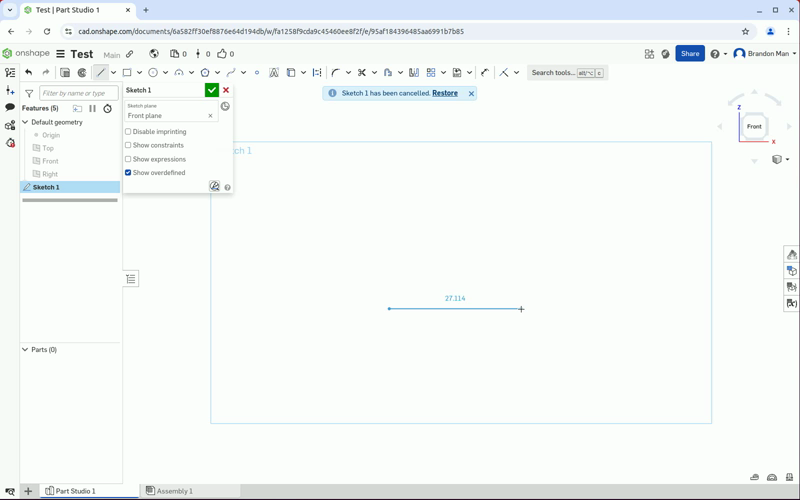
click(521, 308)
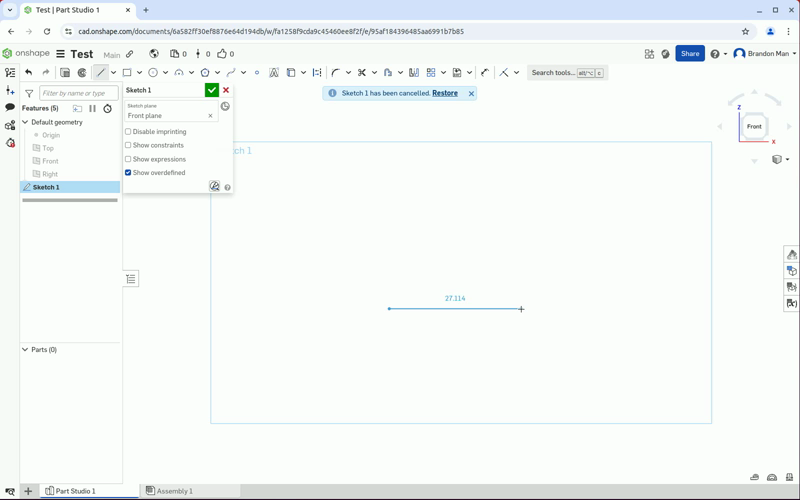
key_up(shift)
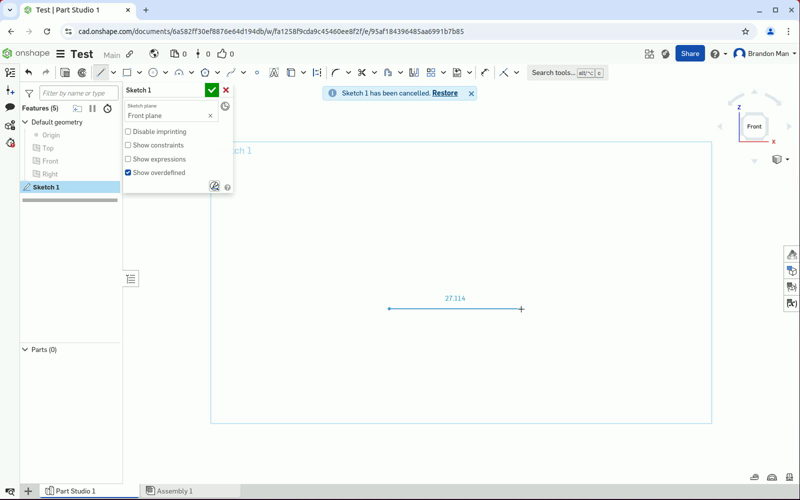
key_down(shift)
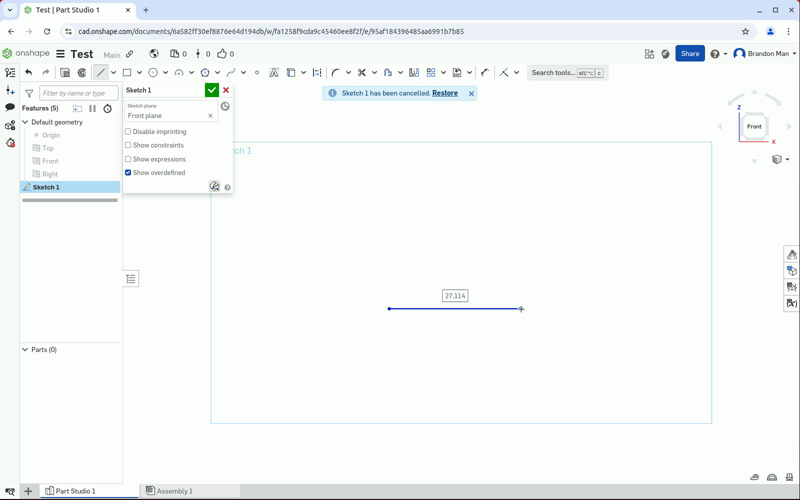
mouse_move(521, 211)
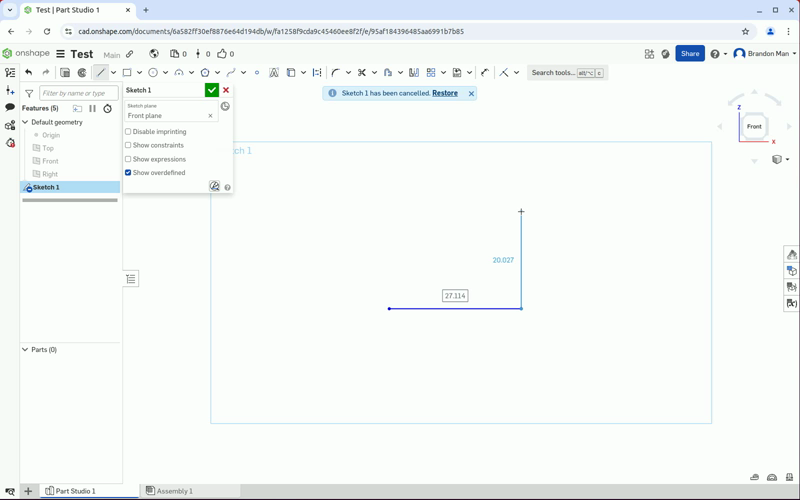
click(521, 211)
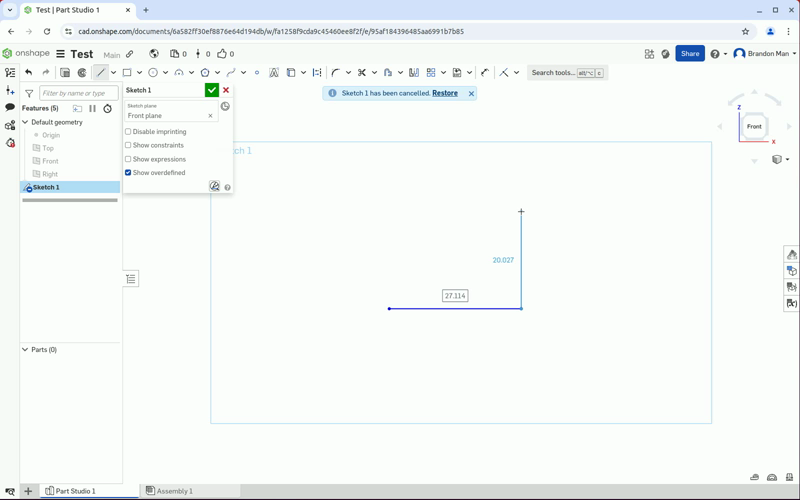
key_up(shift)
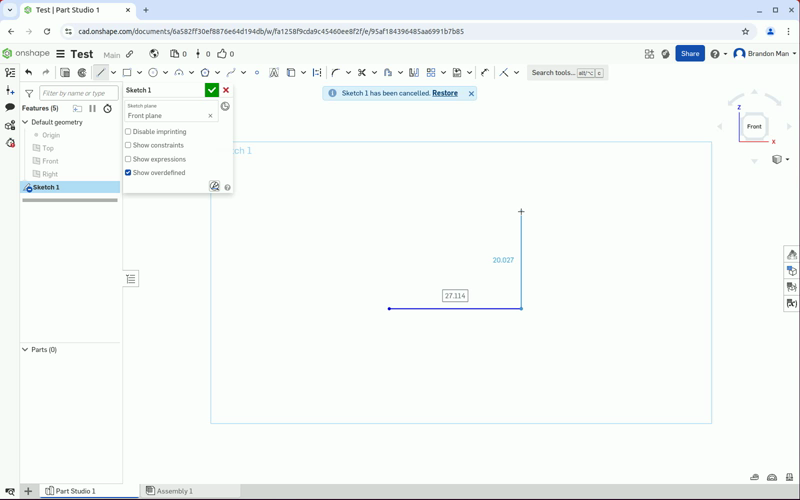
key_down(shift)
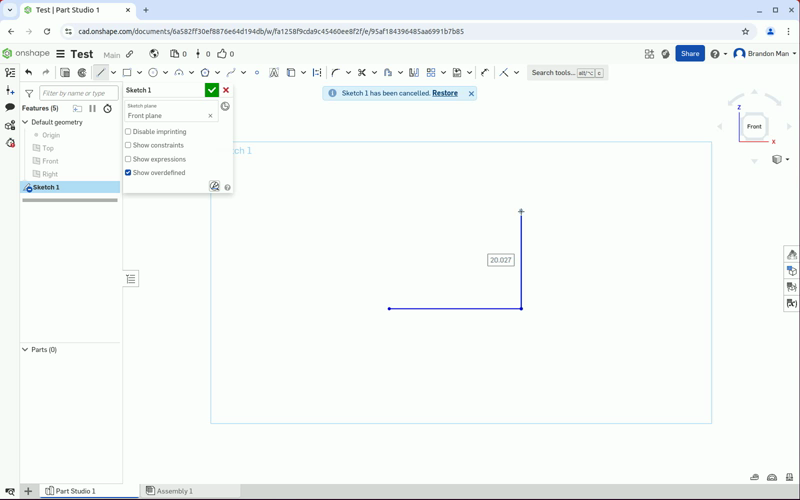
mouse_move(392, 211)
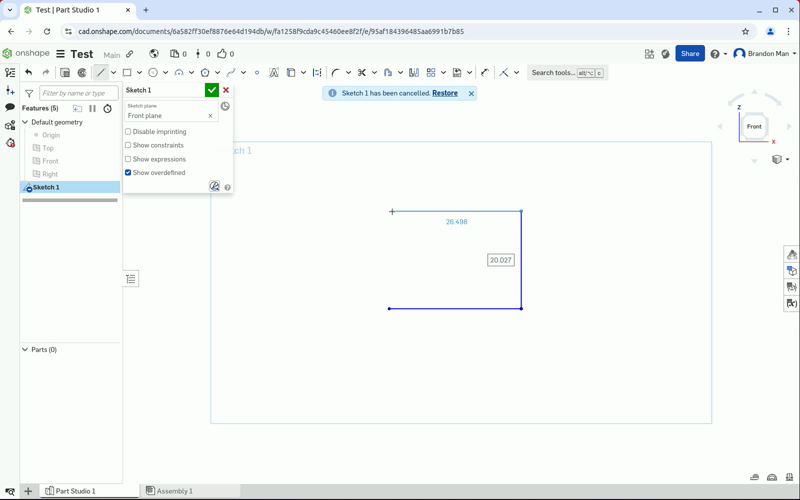
click(392, 211)
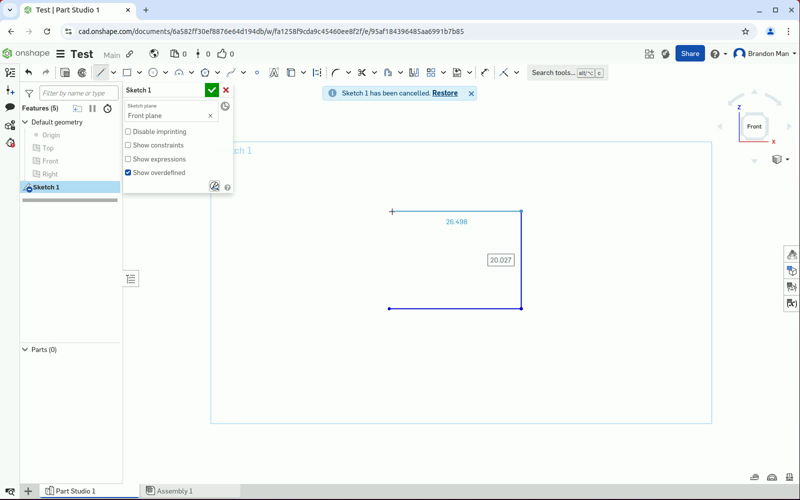
key_up(shift)
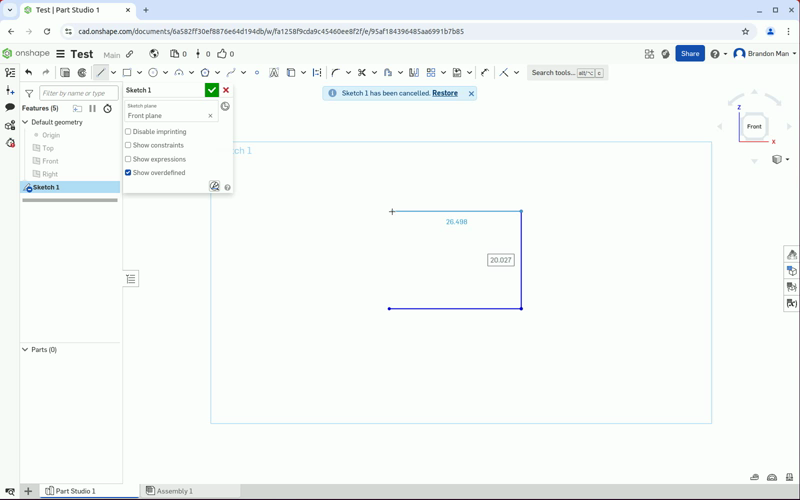
key_down(shift)
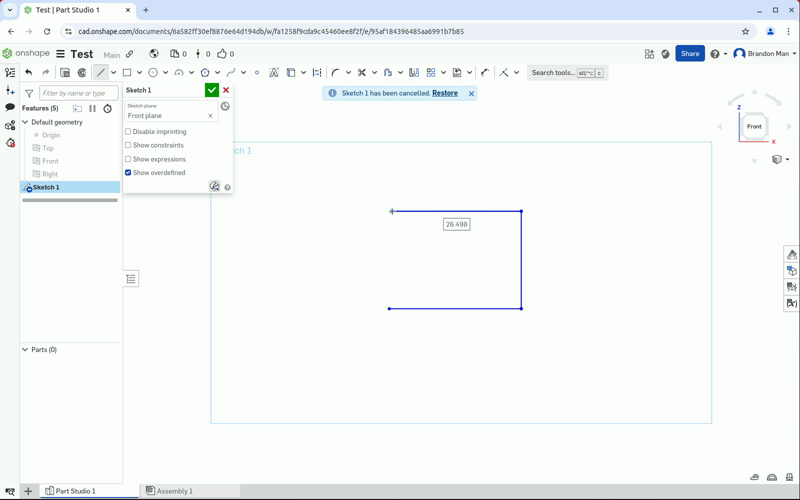
mouse_move(389, 308)
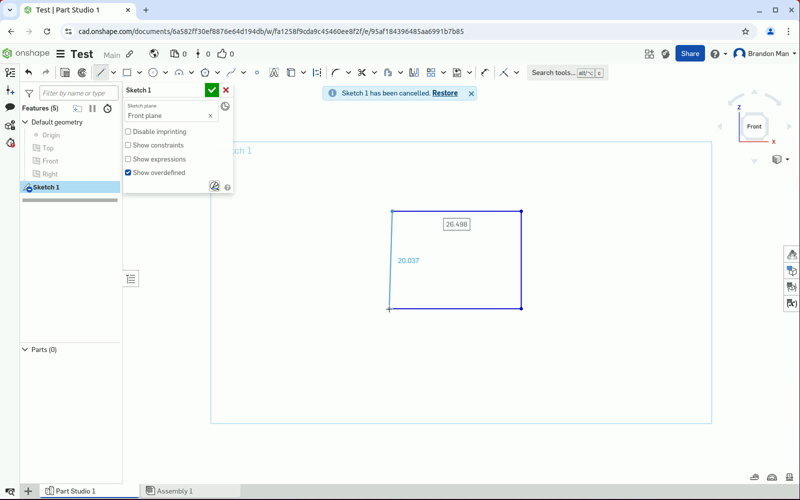
key_up(shift)
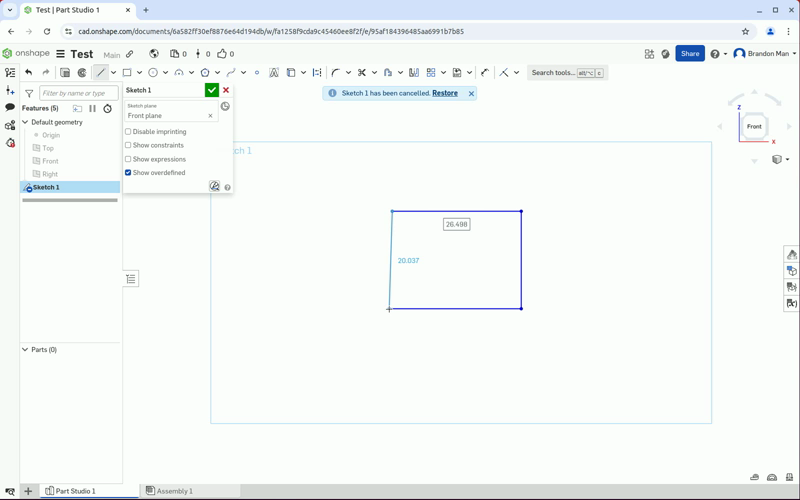
click(389, 308)
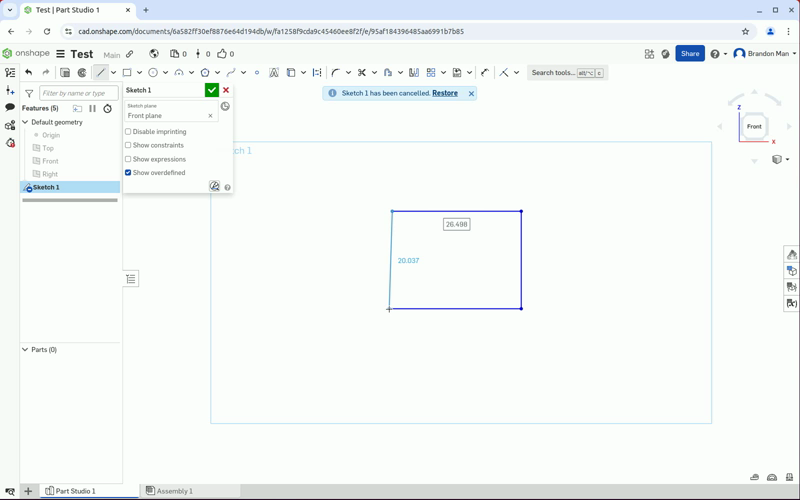
key(esc)
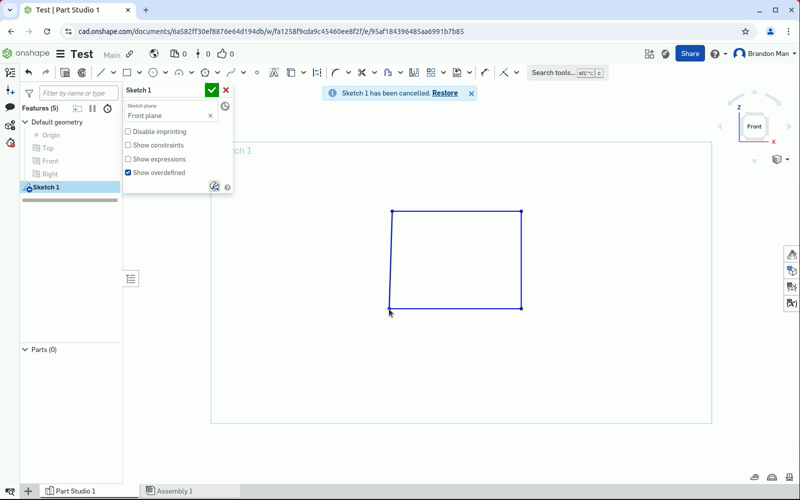
mouse_move(404, 255)
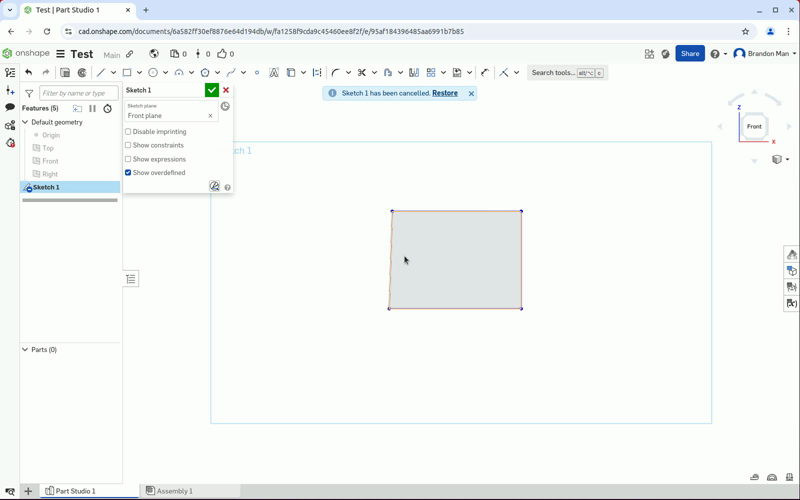
click(404, 255)
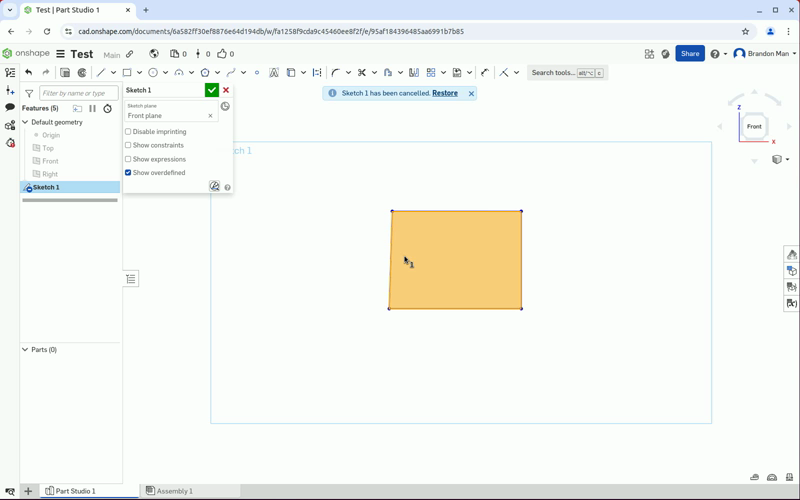
mouse_move(73, 352)
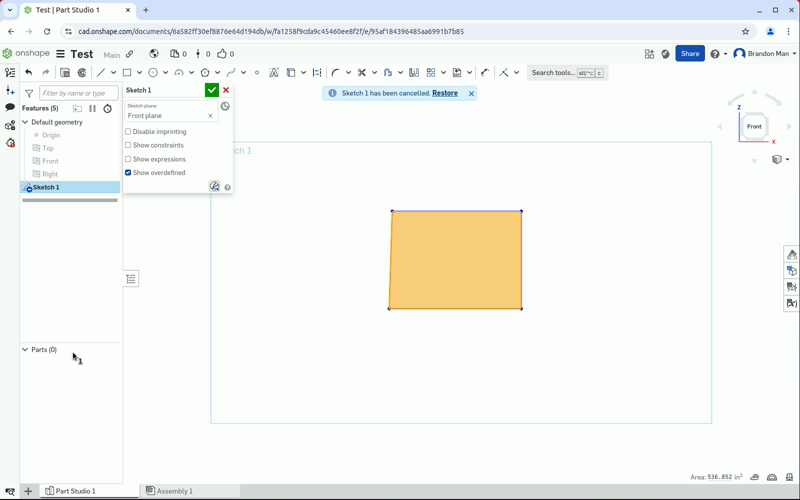
key(shift+y)
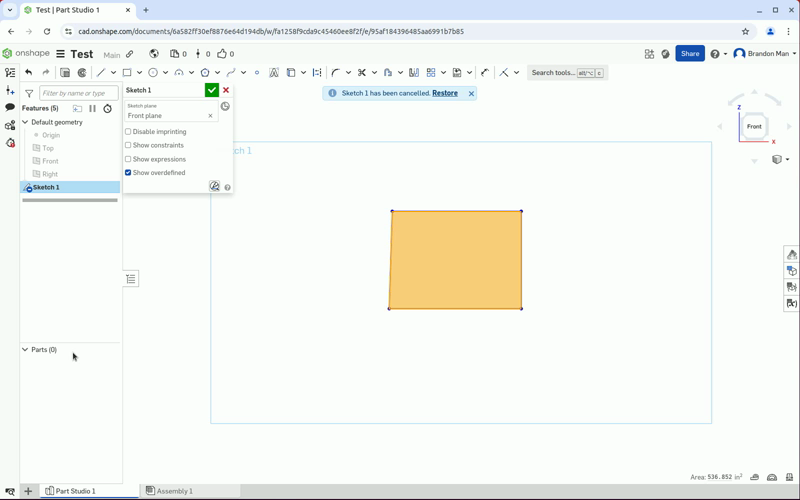
key(shift+e)
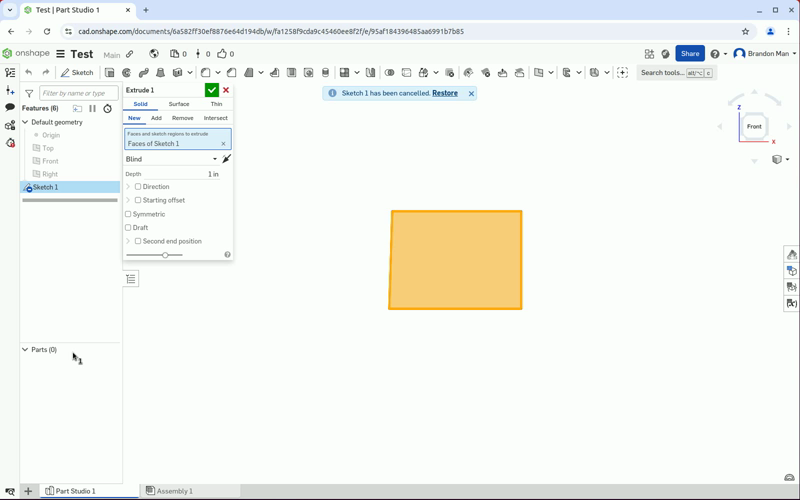
mouse_move(143, 106)
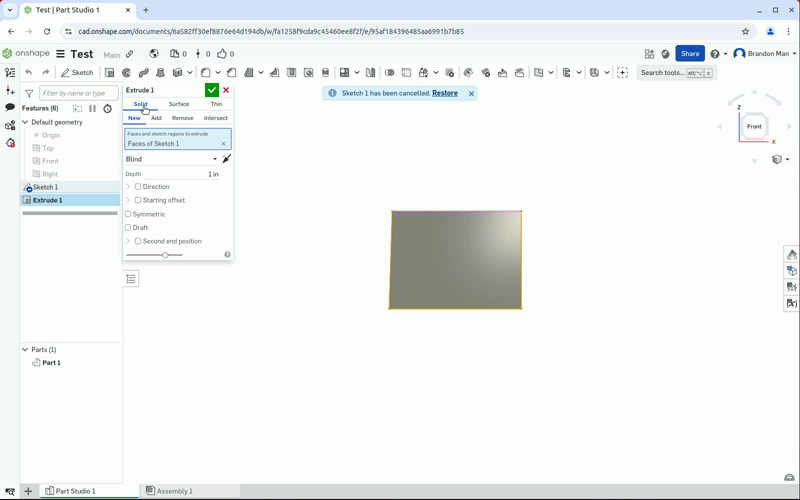
click(143, 106)
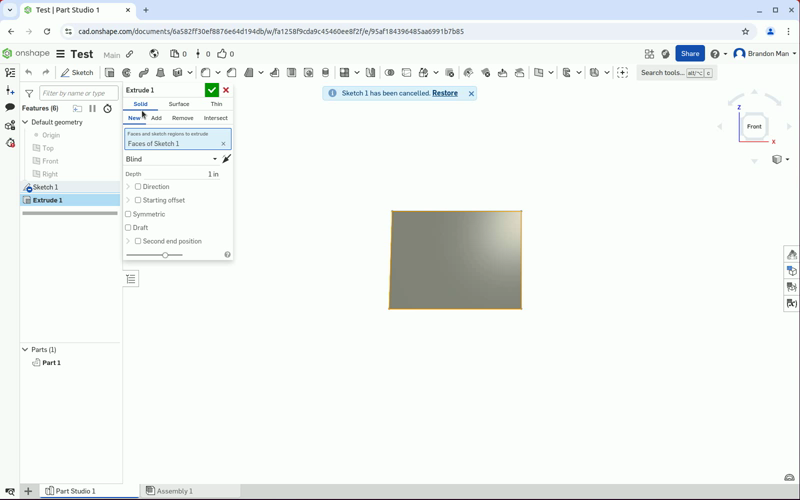
mouse_move(137, 120)
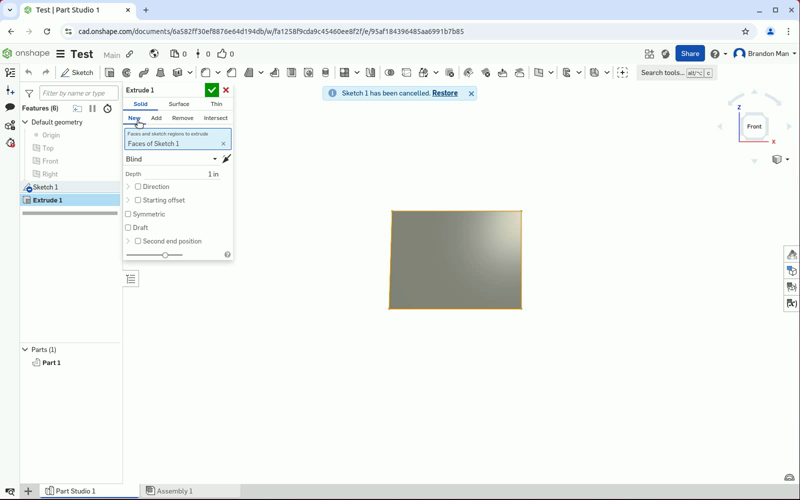
click(137, 120)
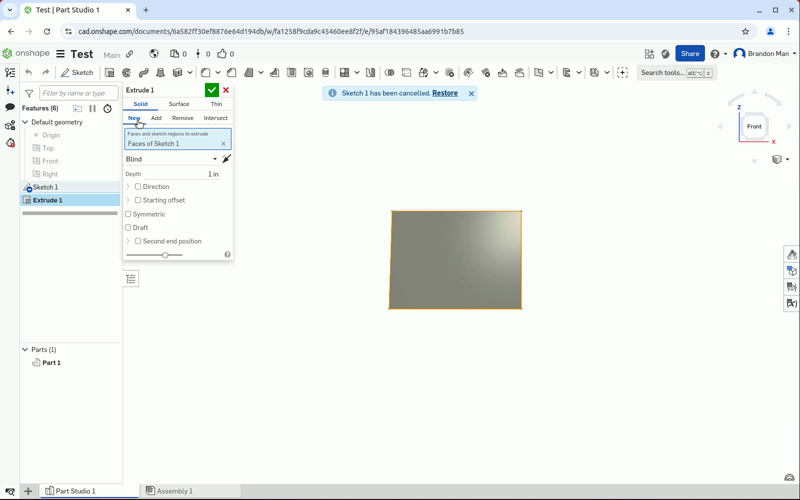
key(tab, 4)
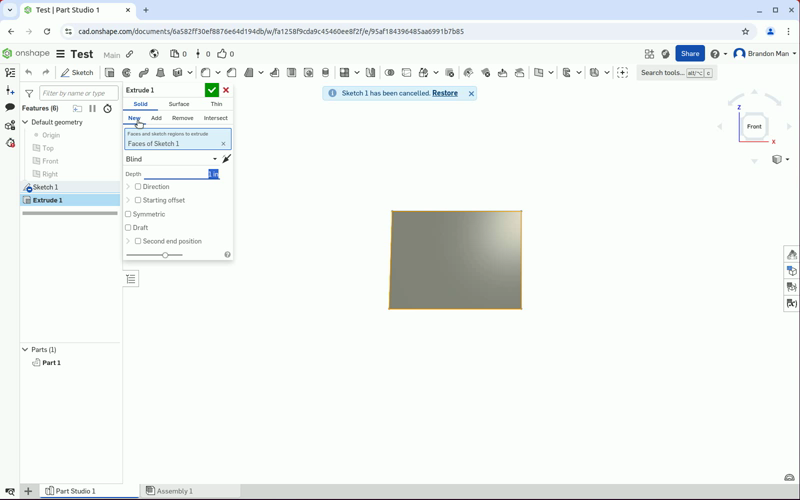
text(23.108)
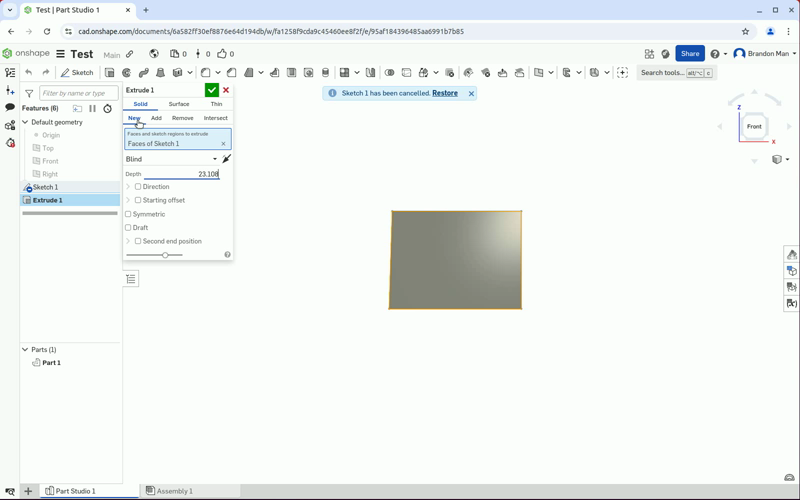
key(enter)
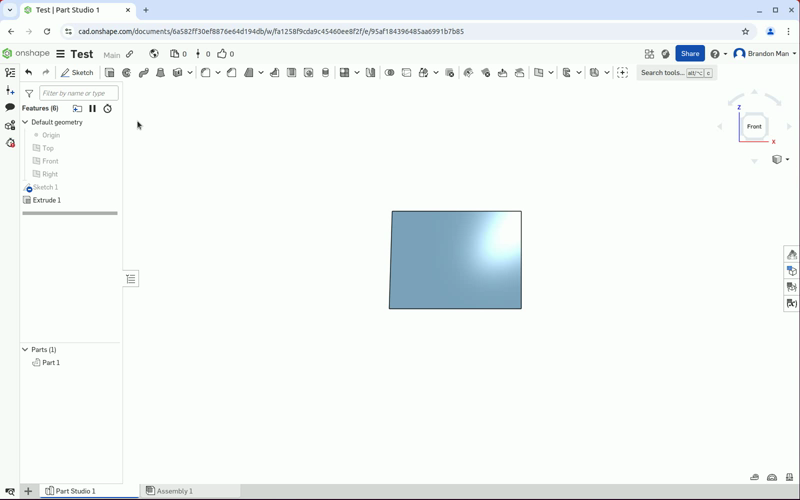
key(shift+h)
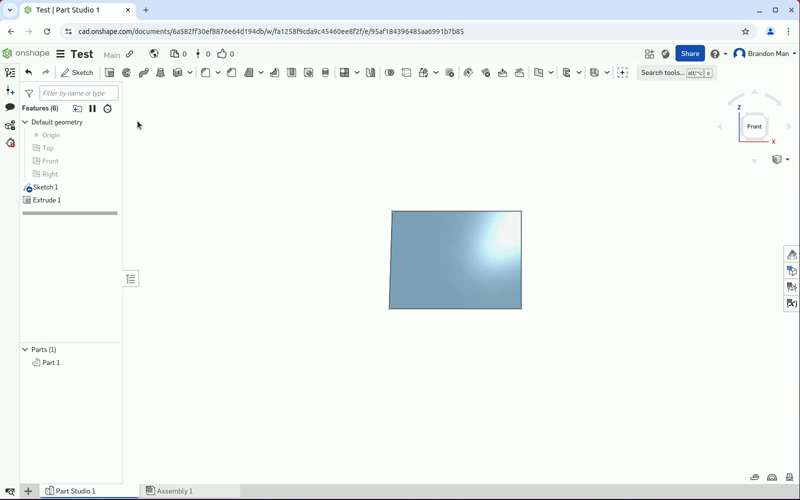
key(shift+h)
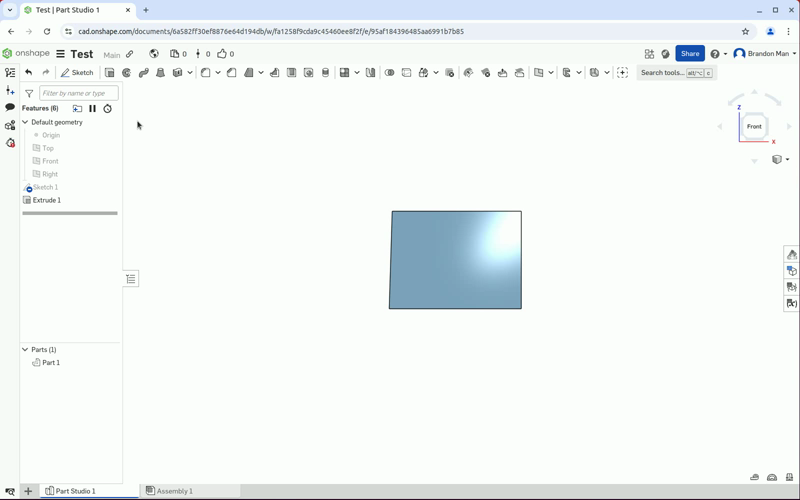
mouse_move(73, 189)
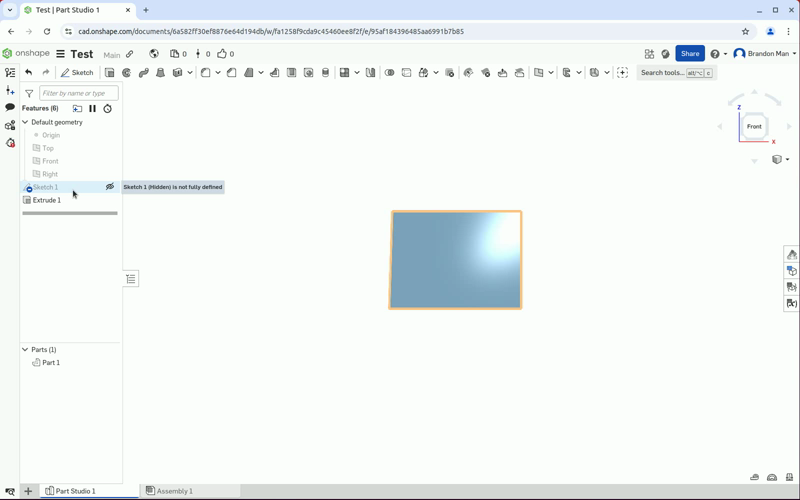
click(73, 189)
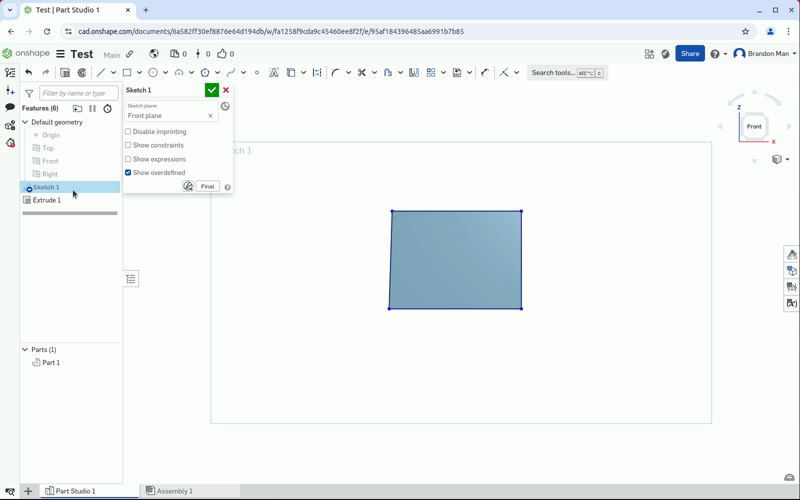
mouse_move(229, 92)
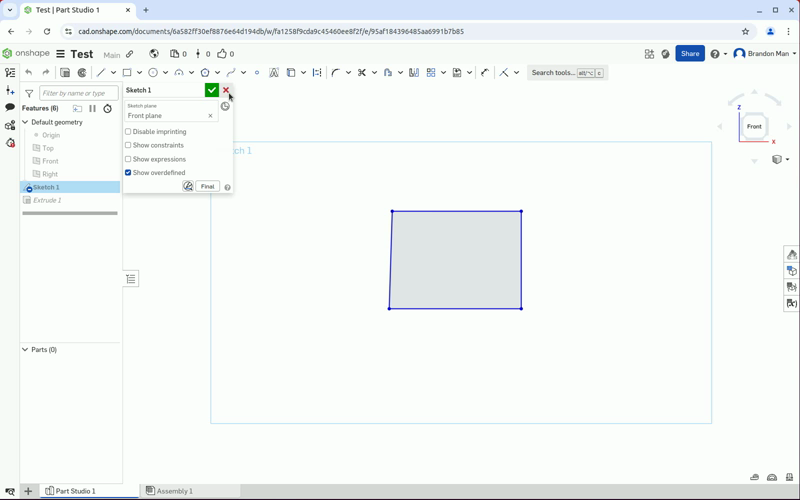
click(229, 92)
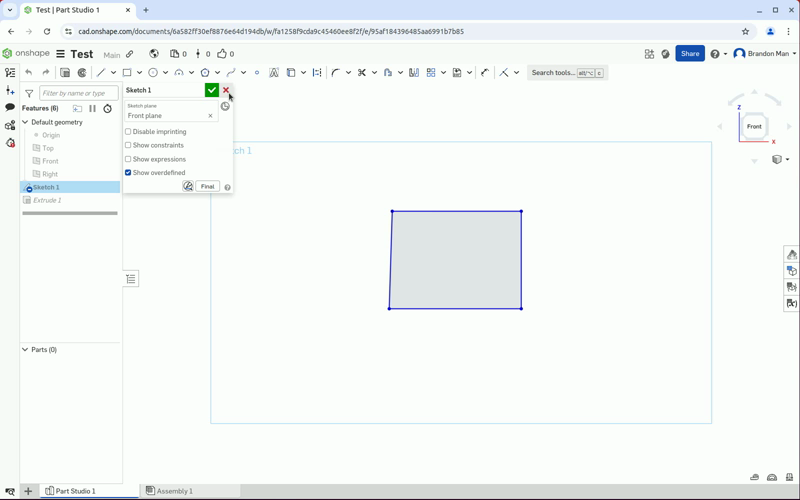
key(shift+s)
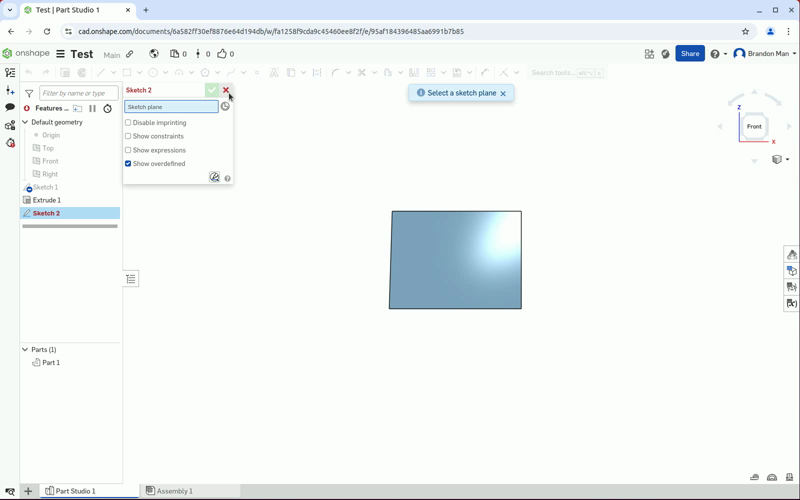
mouse_move(73, 163)
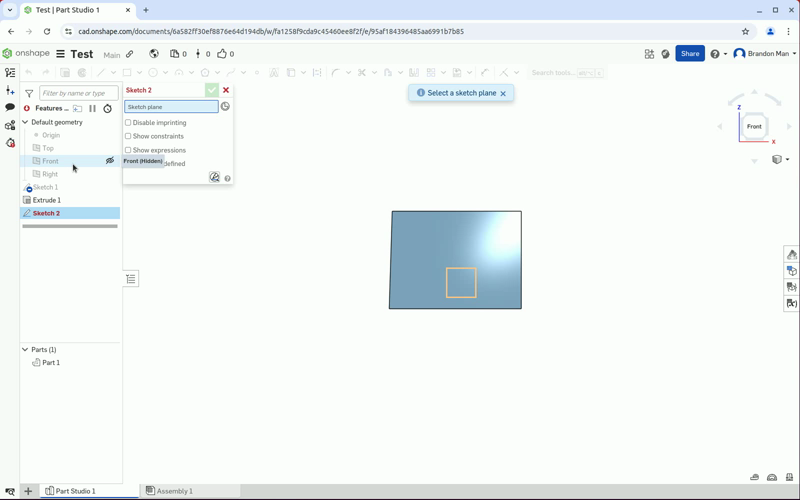
click(73, 163)
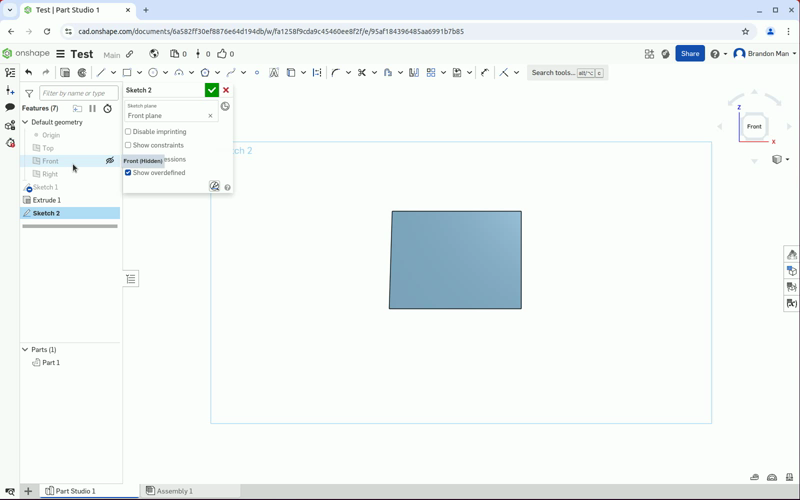
mouse_move(73, 352)
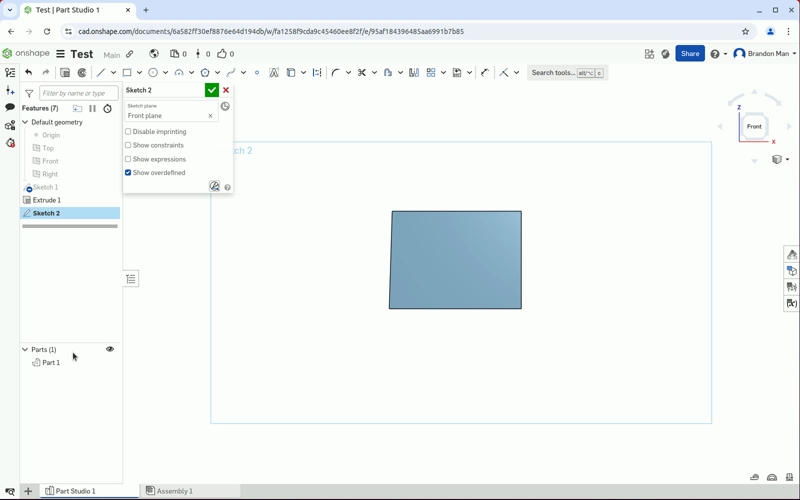
key(y)
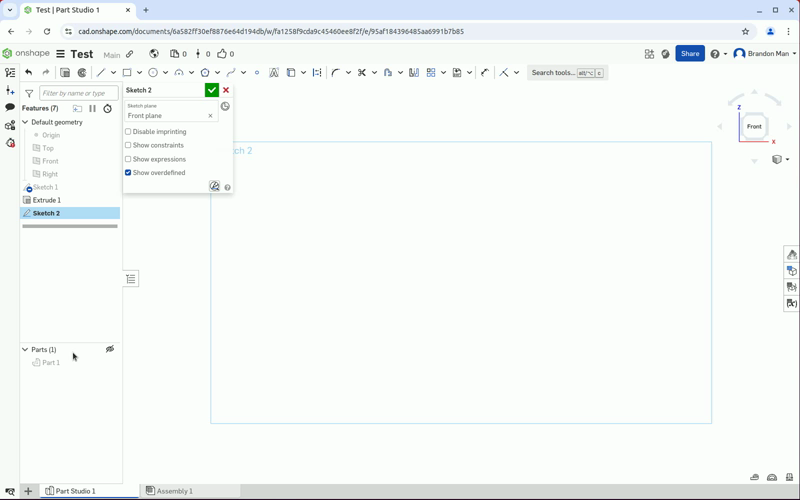
key(l)
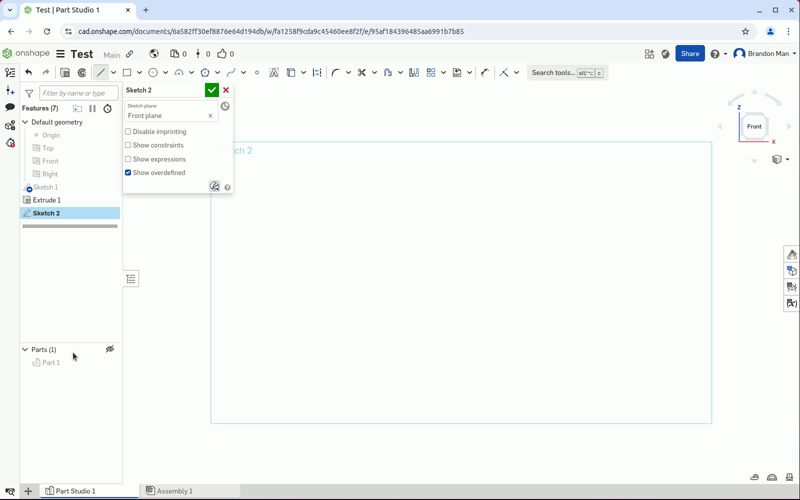
key_down(shift)
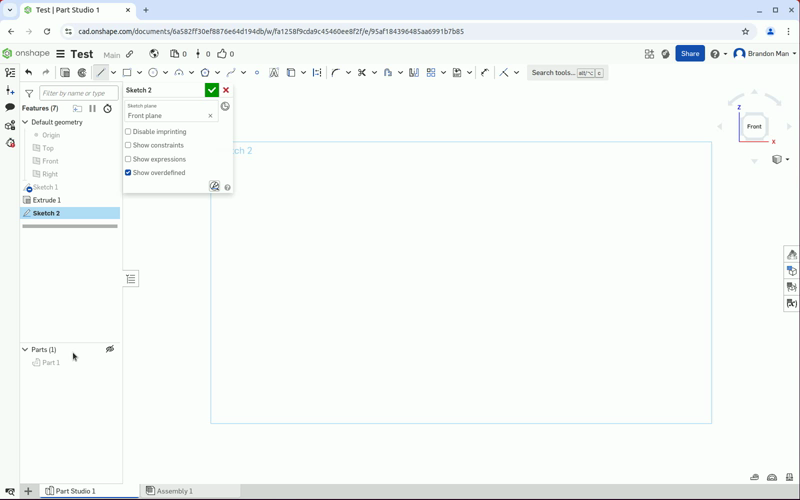
mouse_move(414, 259)
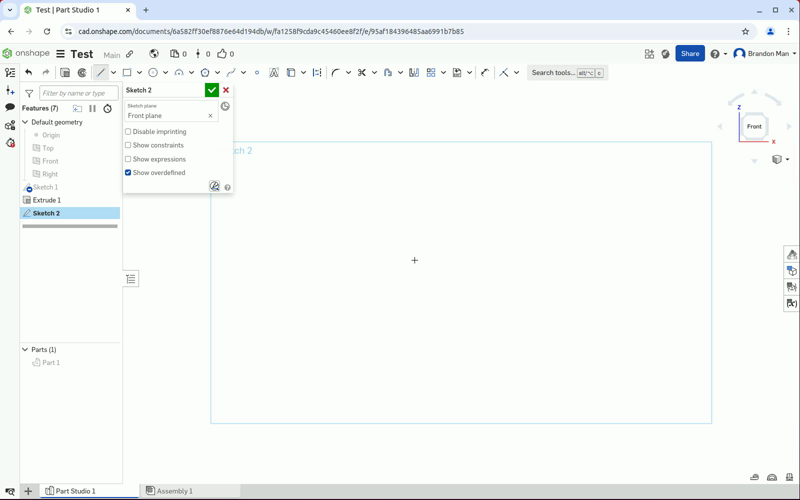
click(414, 259)
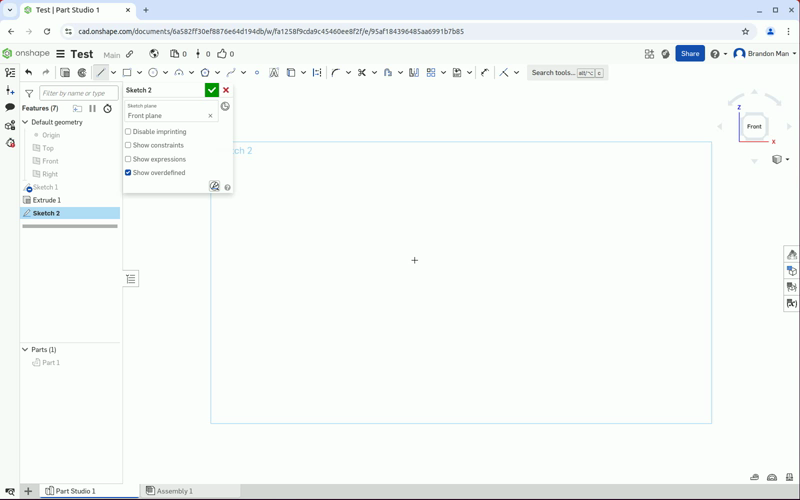
key_up(shift)
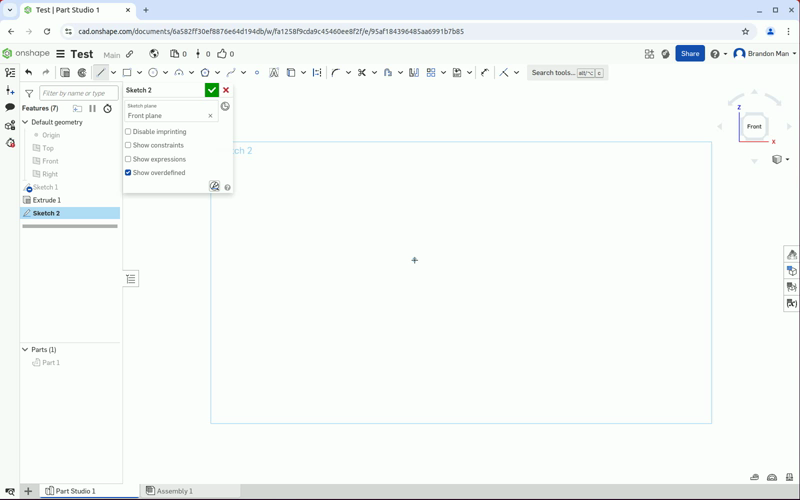
key_down(shift)
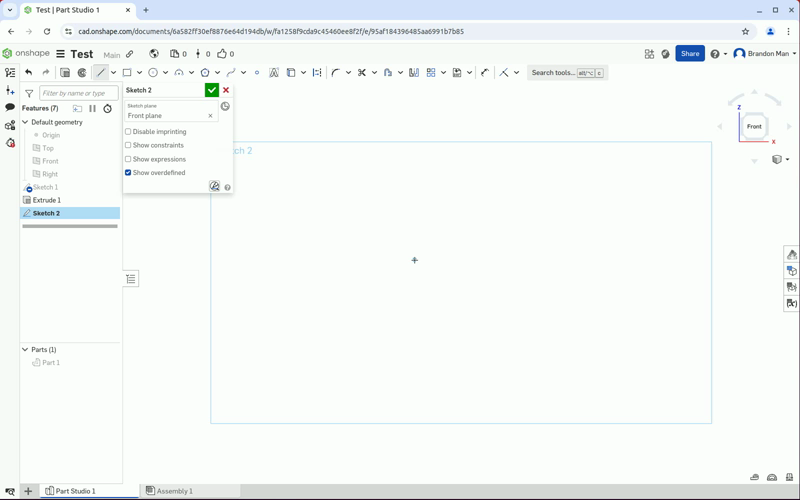
mouse_move(522, 259)
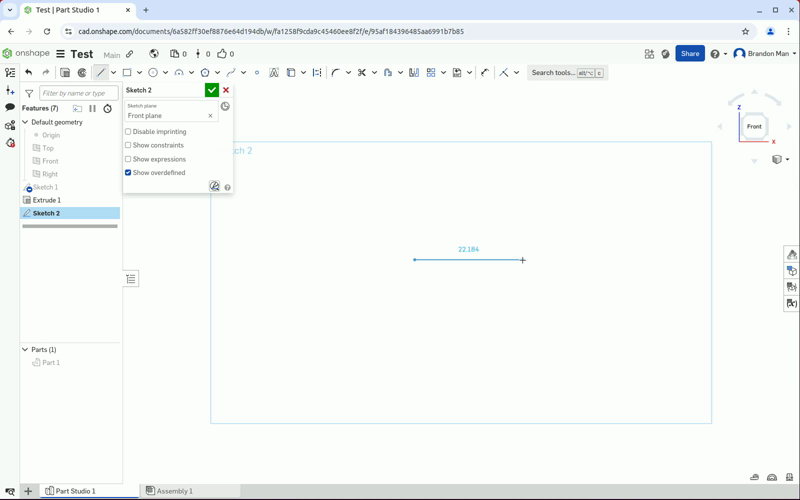
click(522, 259)
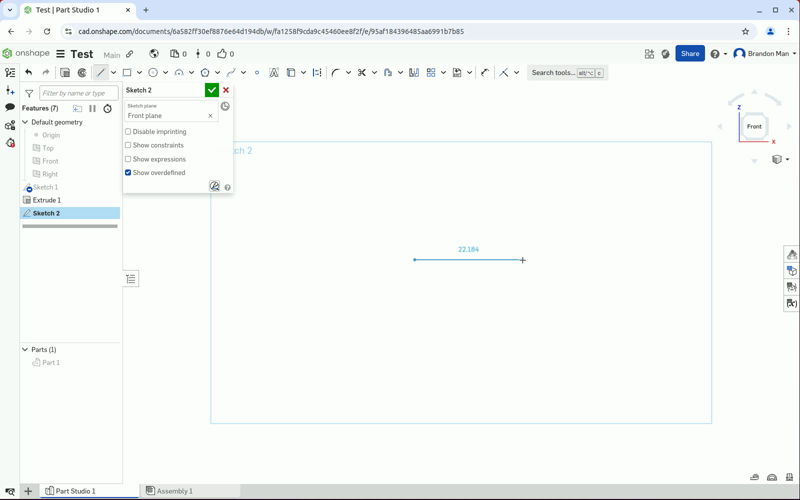
key_up(shift)
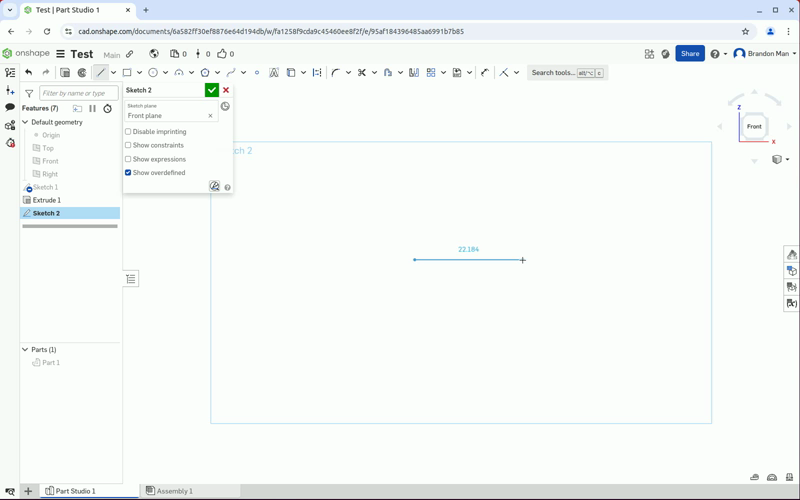
key_down(shift)
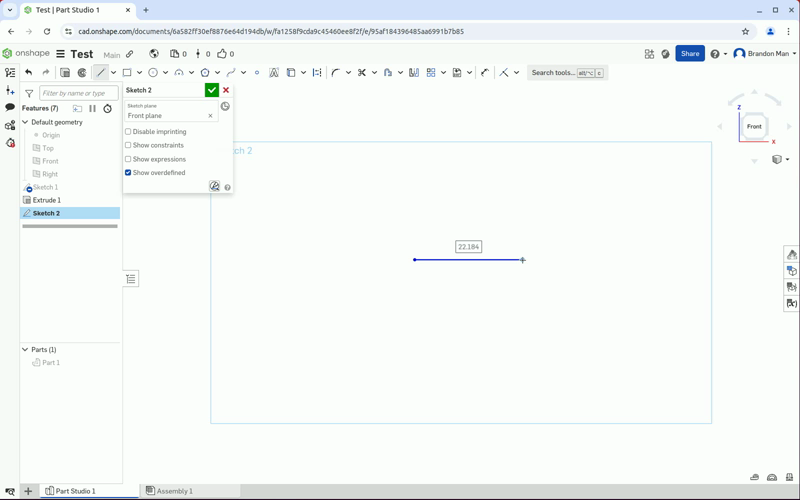
mouse_move(552, 259)
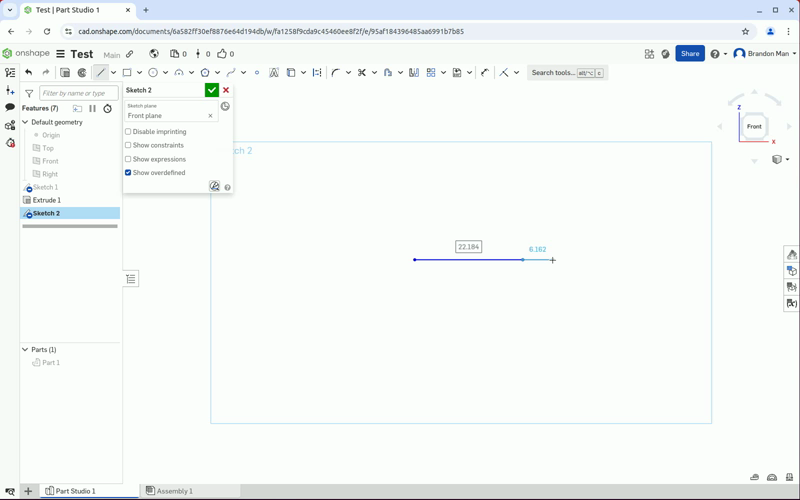
mouse_move(522, 210)
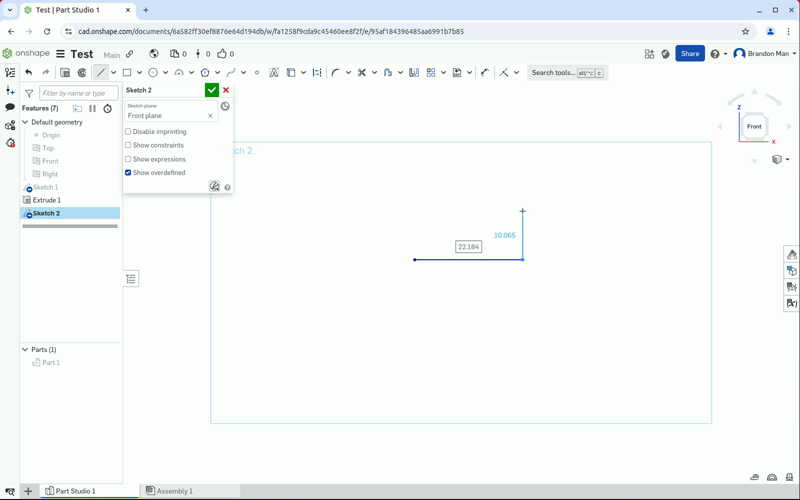
click(522, 210)
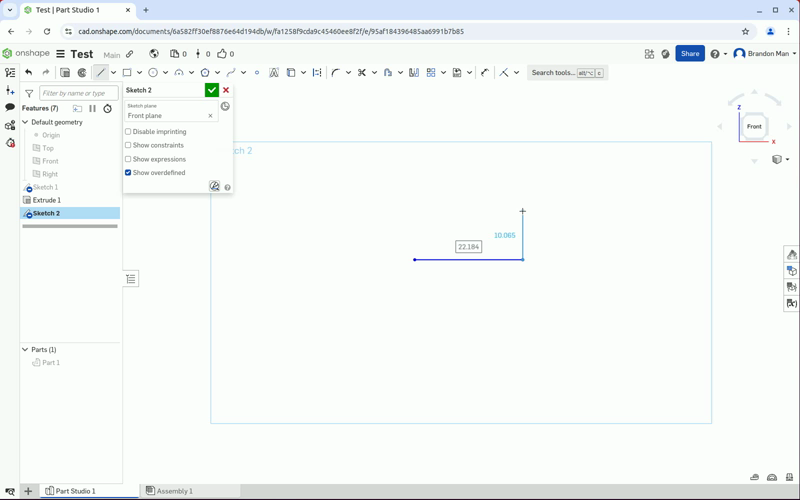
key_up(shift)
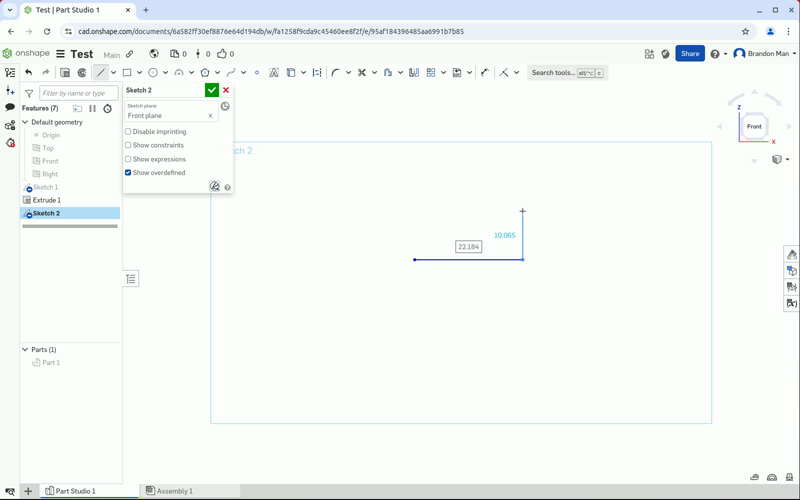
key_down(shift)
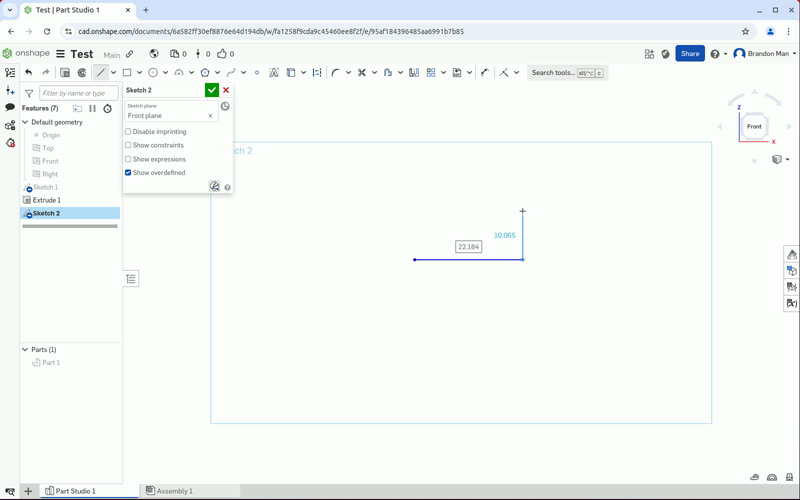
mouse_move(552, 210)
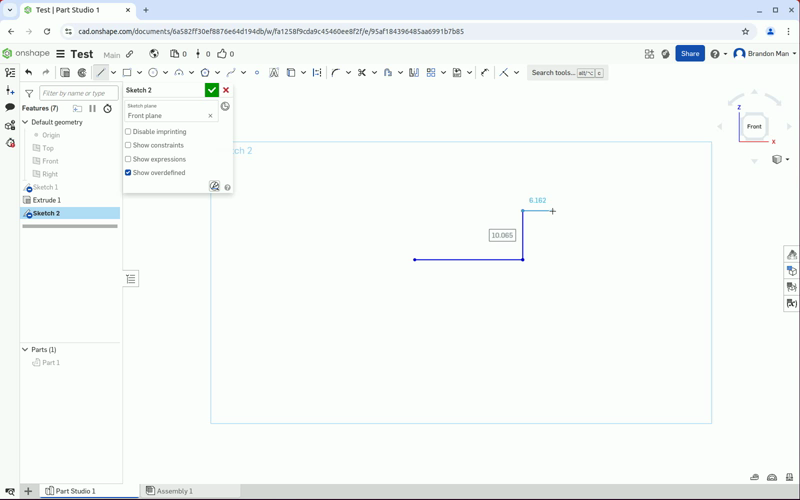
mouse_move(510, 210)
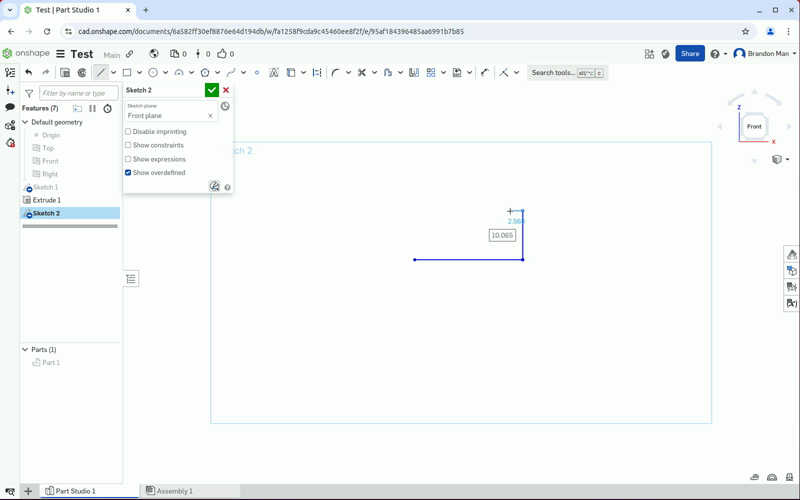
click(510, 210)
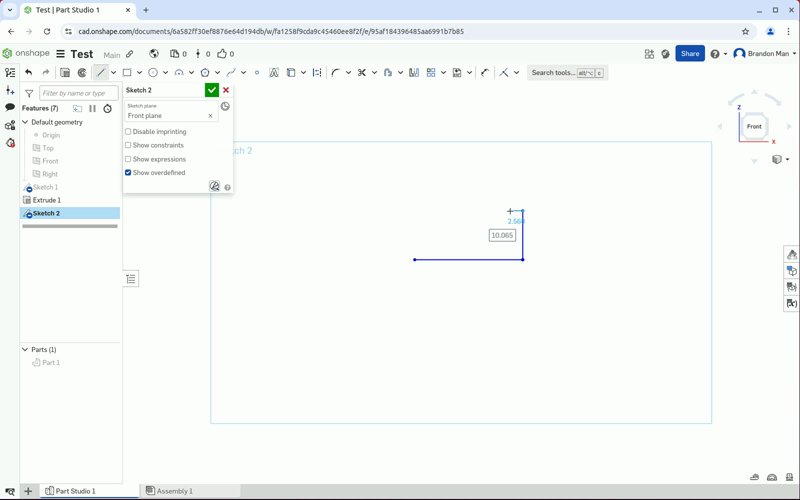
key_up(shift)
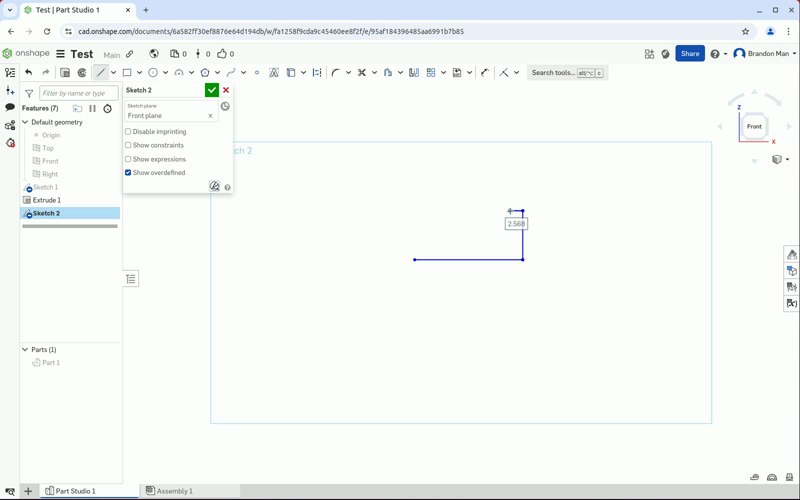
key_down(shift)
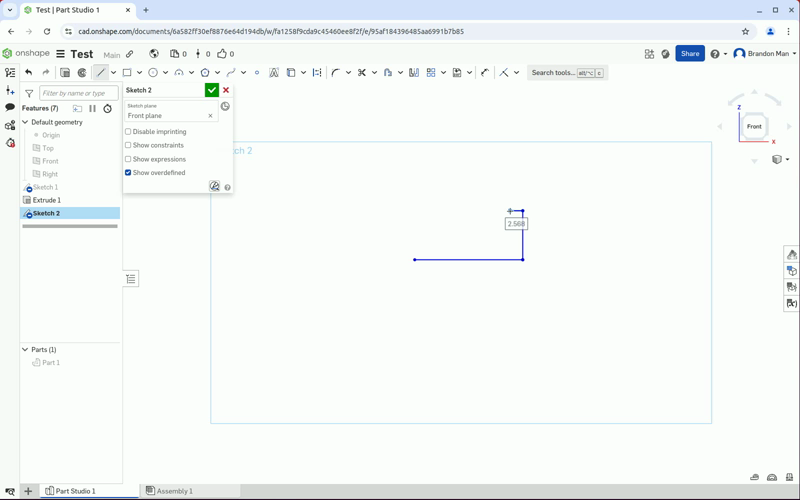
mouse_move(414, 210)
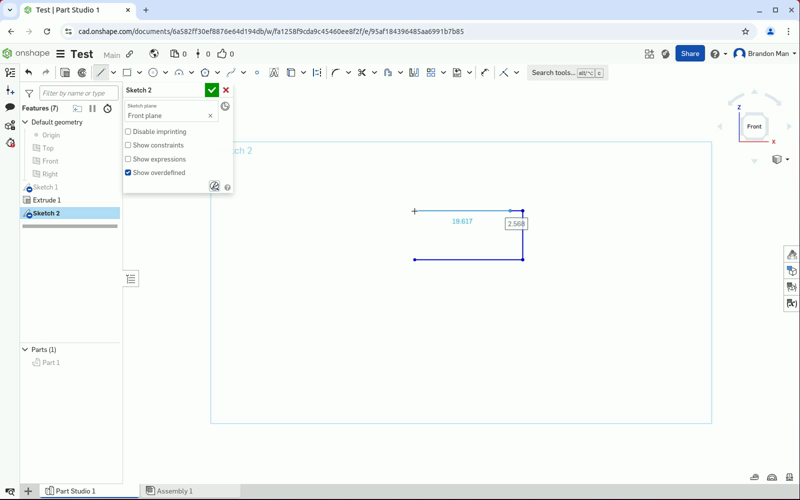
click(414, 210)
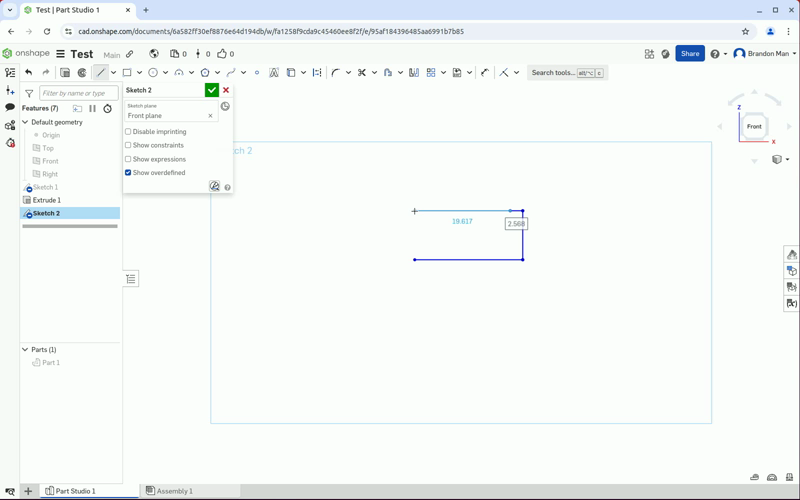
key_up(shift)
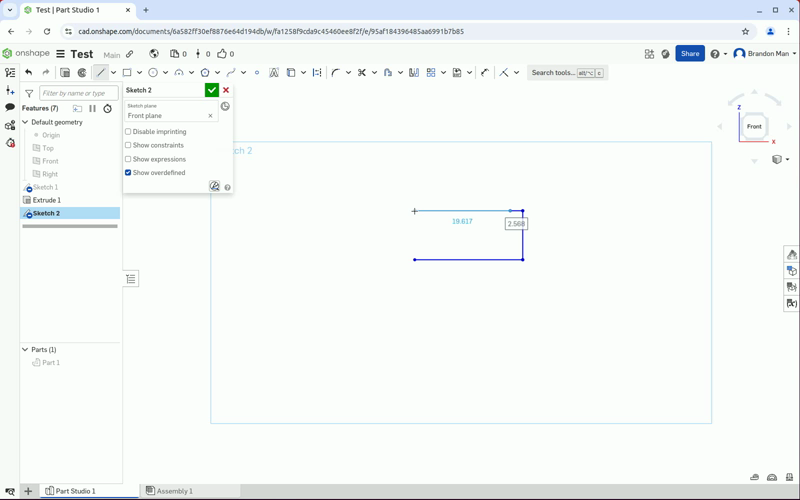
mouse_move(444, 210)
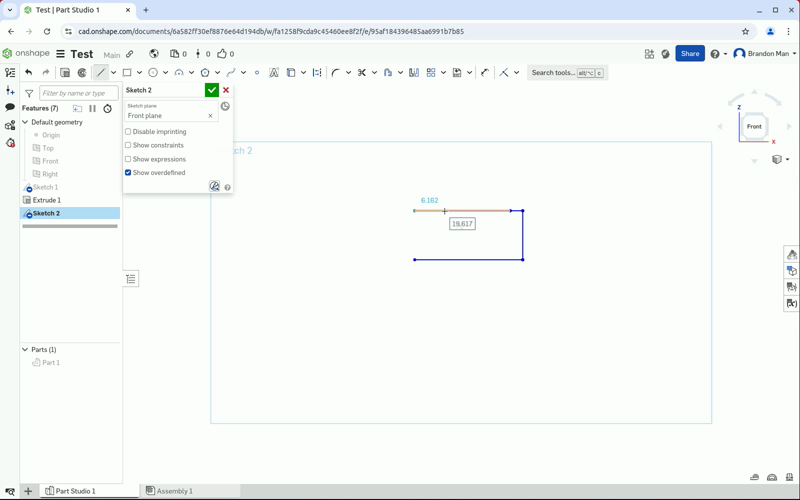
key_down(shift)
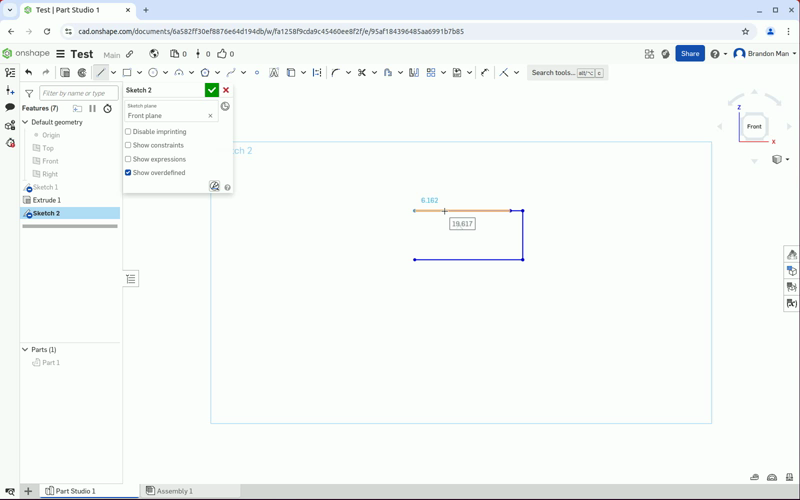
mouse_move(414, 259)
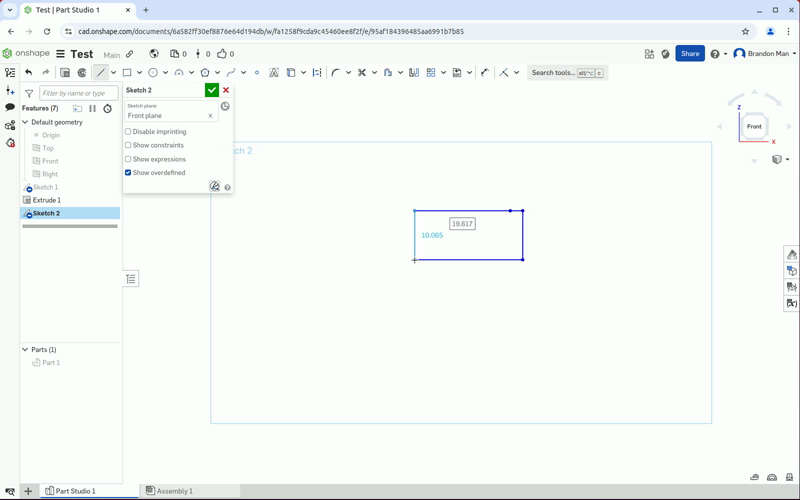
key_up(shift)
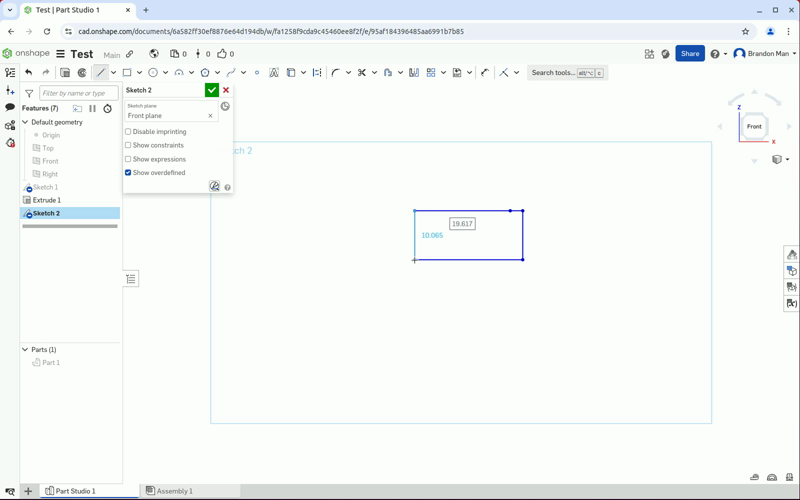
click(414, 259)
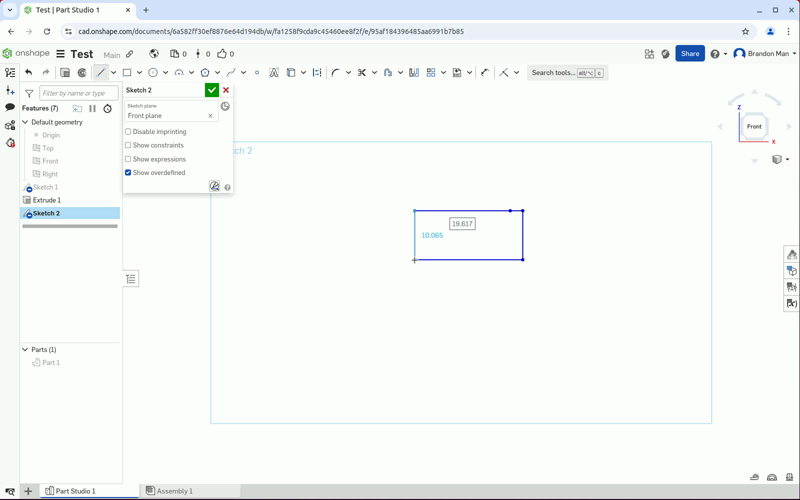
key(esc)
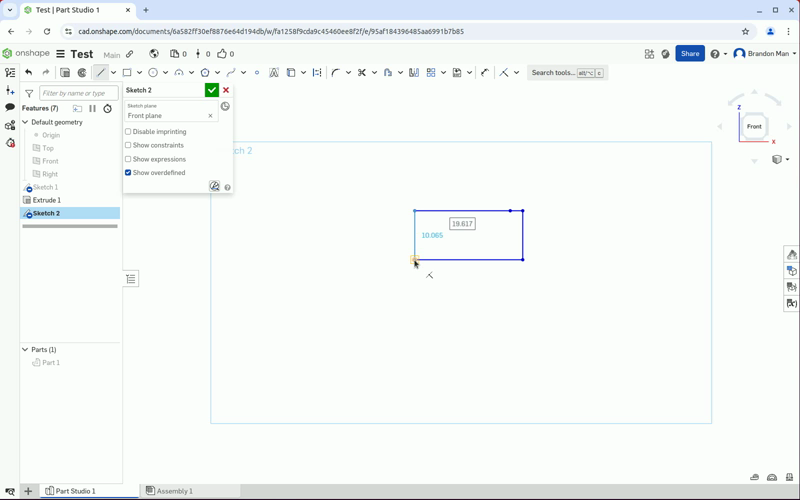
mouse_move(496, 230)
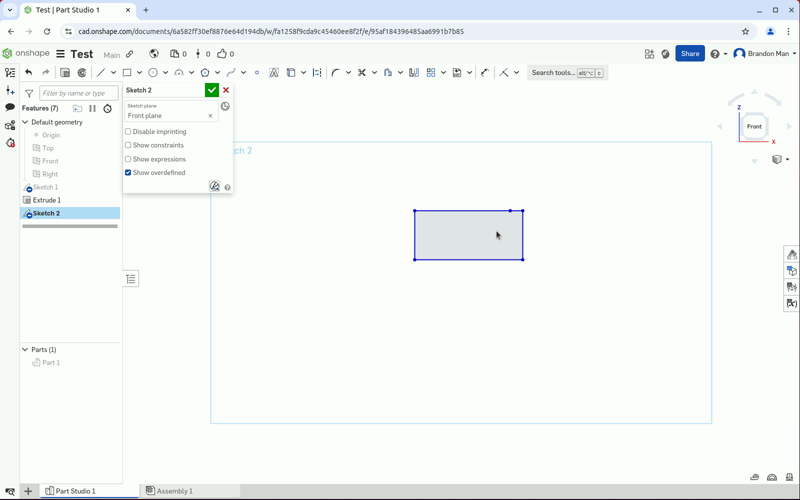
click(496, 230)
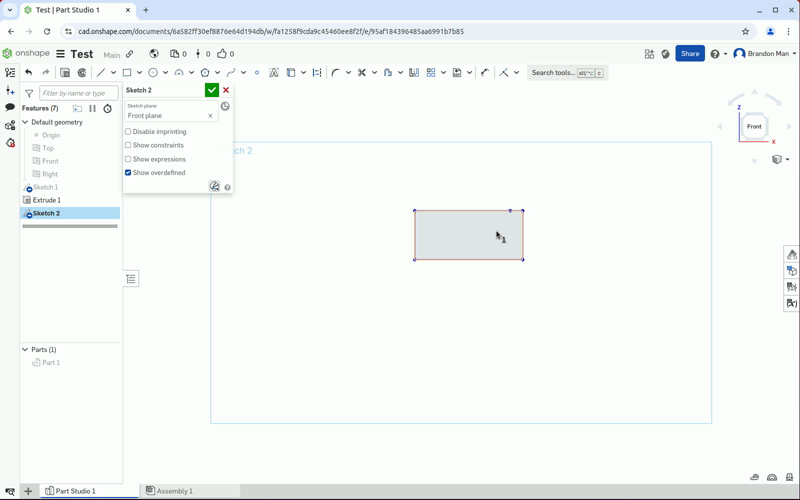
mouse_move(73, 352)
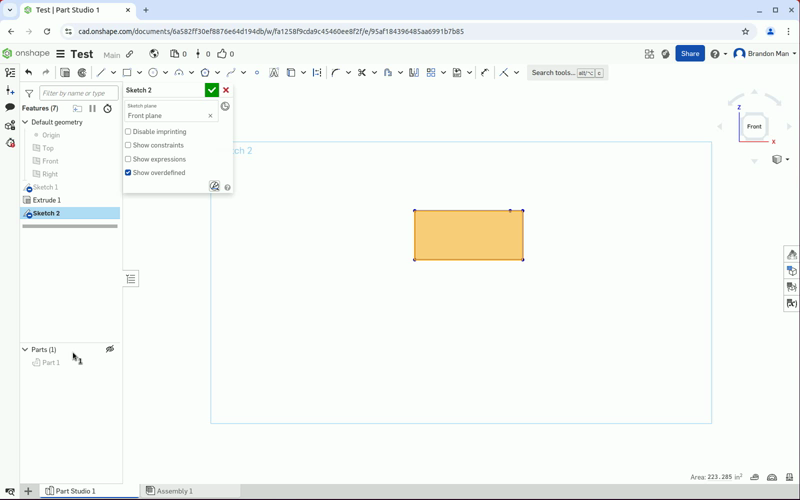
key(shift+y)
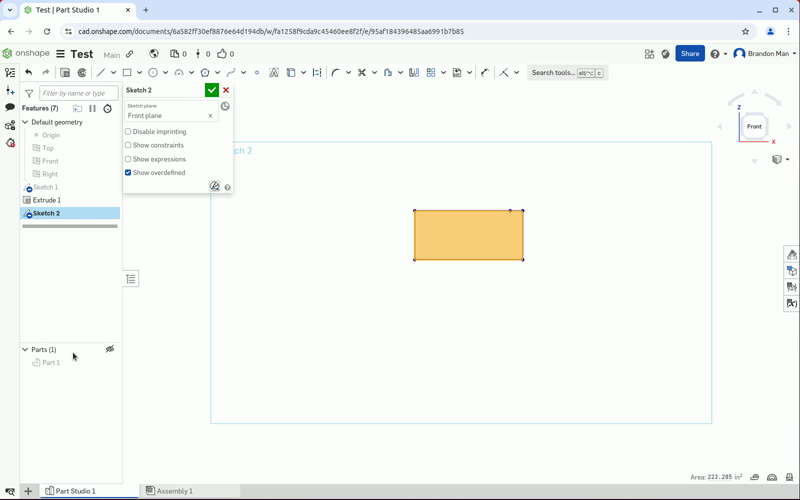
key(shift+e)
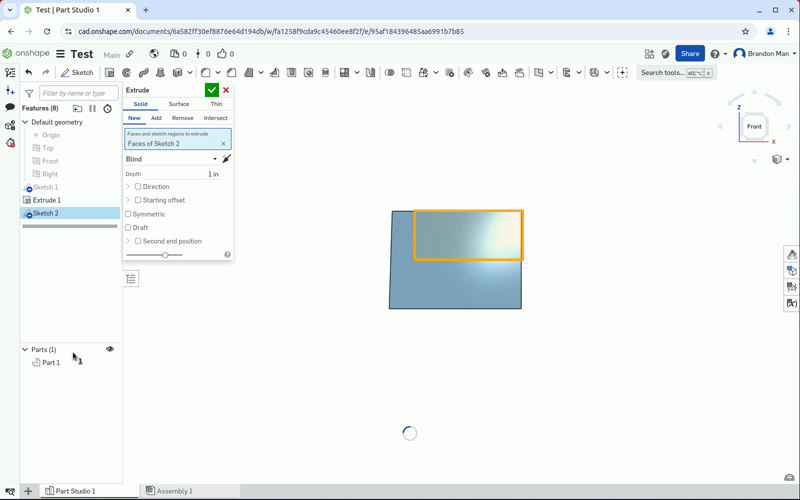
mouse_move(143, 106)
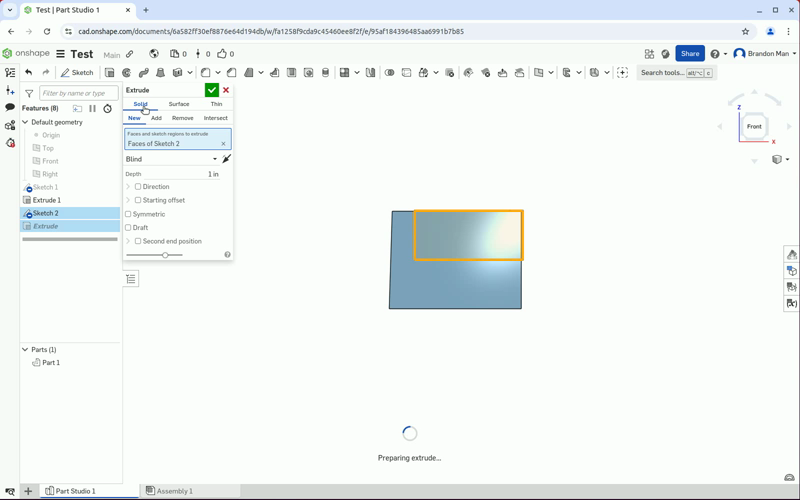
click(143, 106)
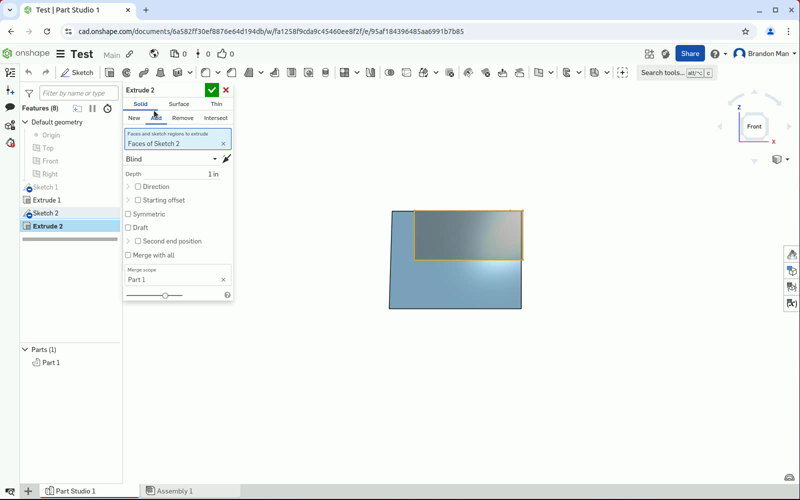
mouse_move(186, 120)
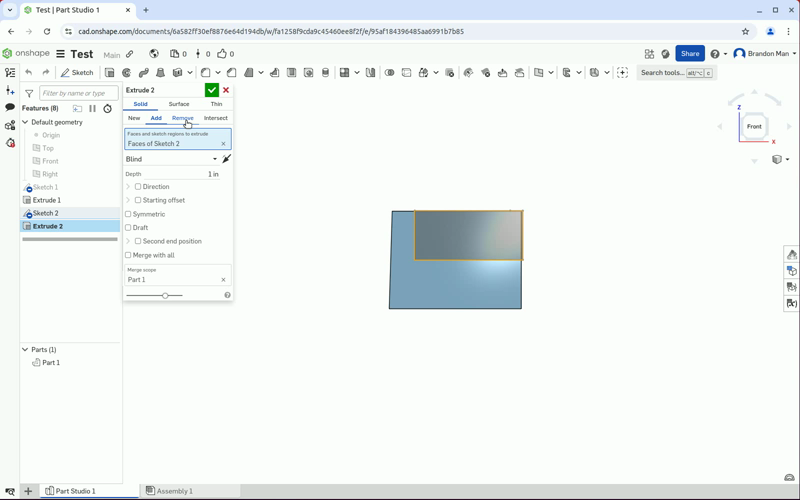
click(186, 120)
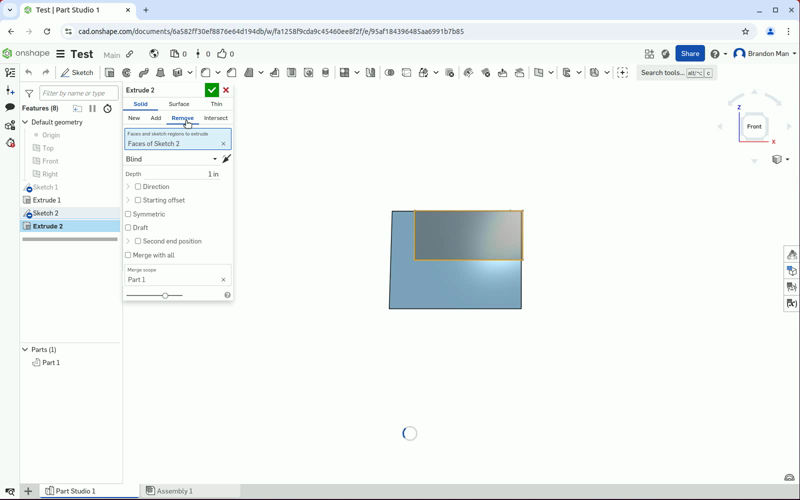
key(tab, 4)
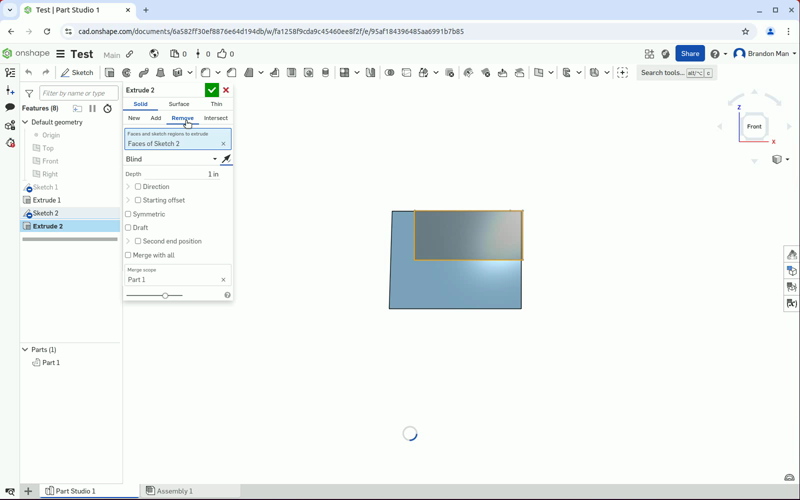
text(-29.367)
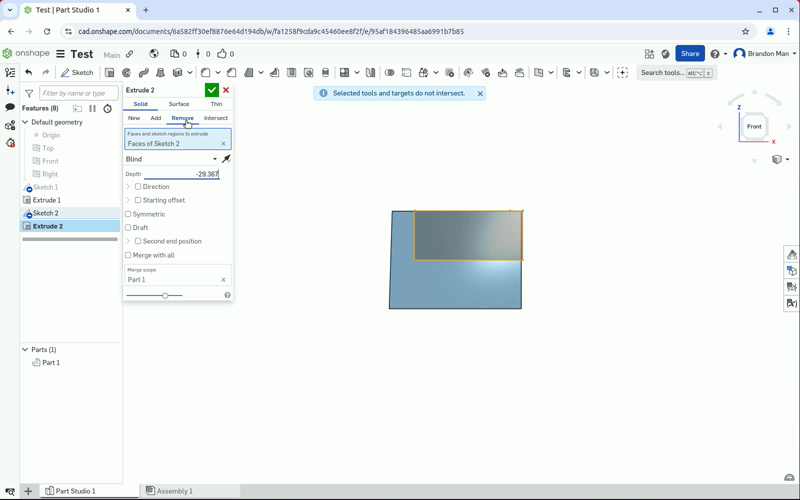
key(tab, 6)
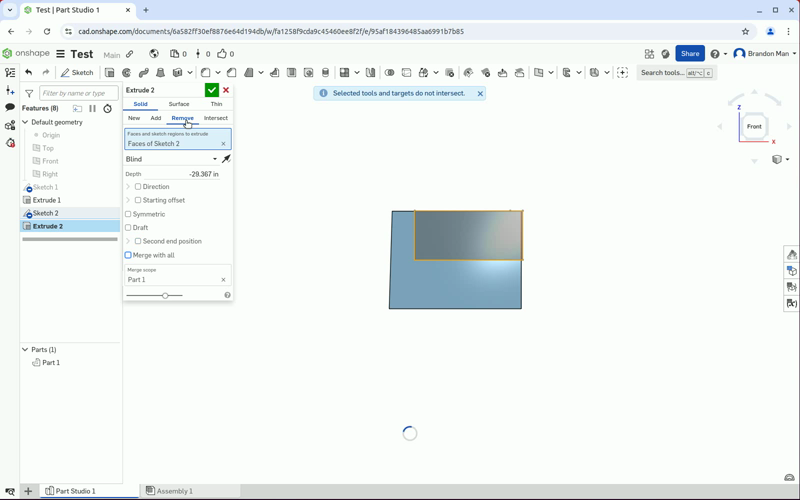
key(space)
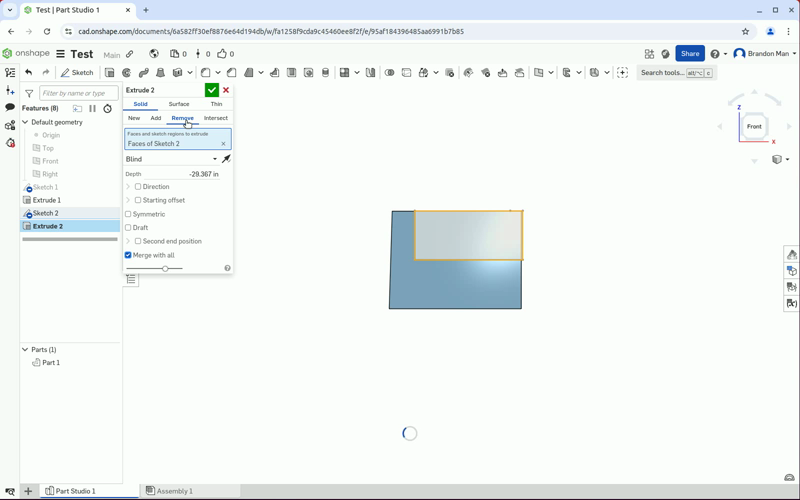
key(enter)
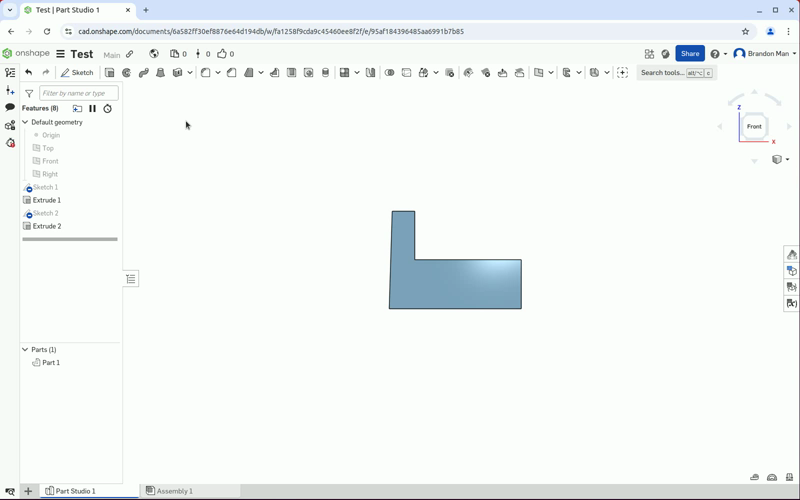
key(shift+h)
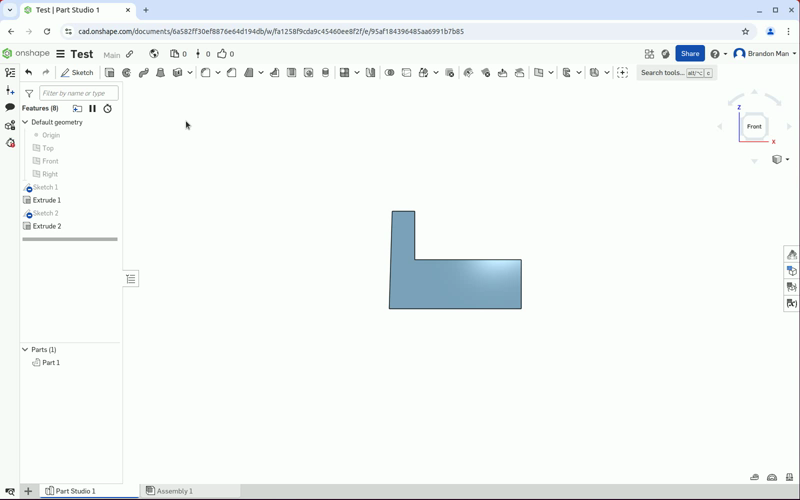
key(shift+h)
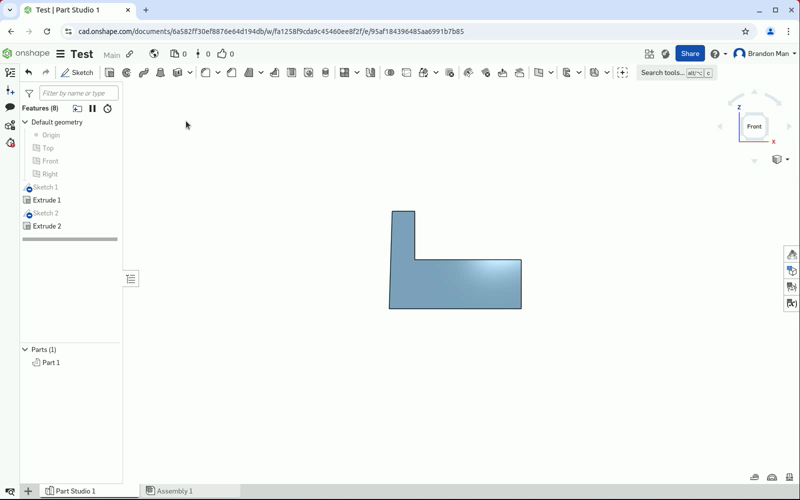
key(shift+7)
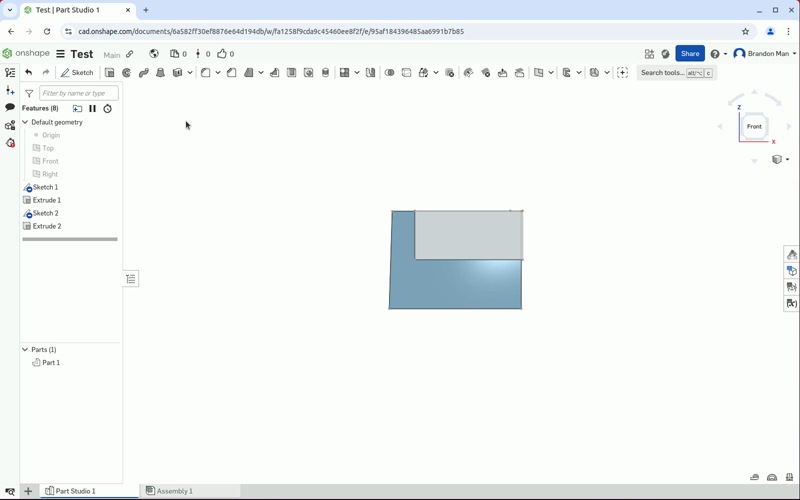
key(left, 2)
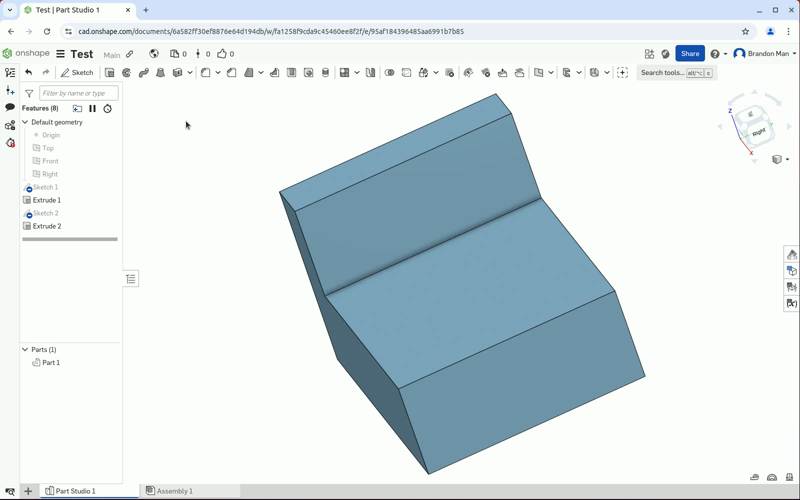
key(down, 2)
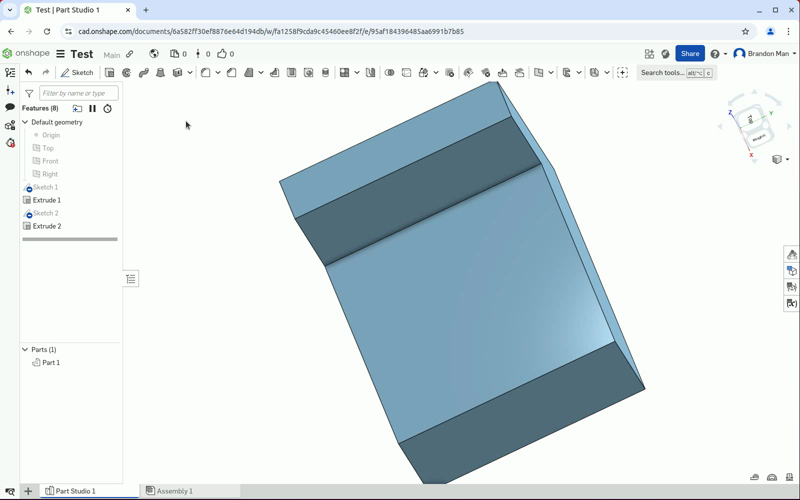
key(up, 2)
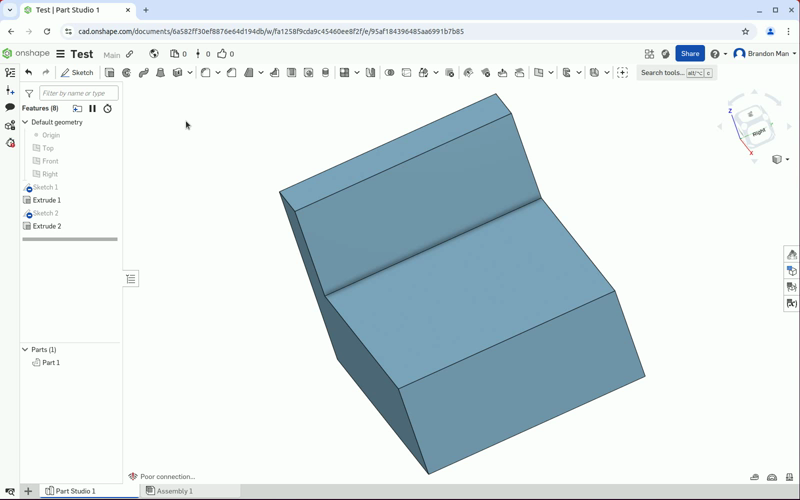
key(right, 2)
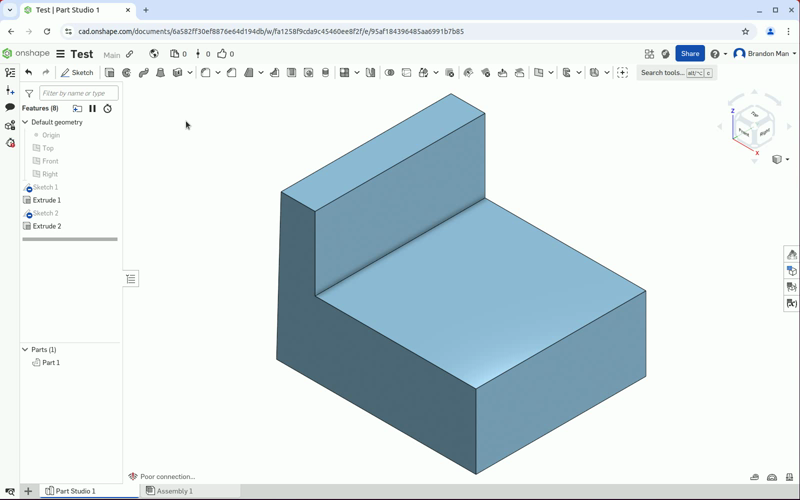
mouse_move(73, 189)
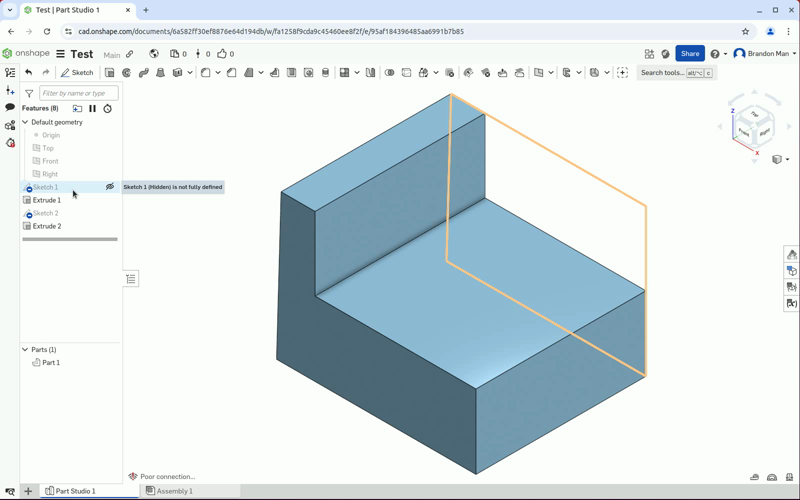
click(73, 189)